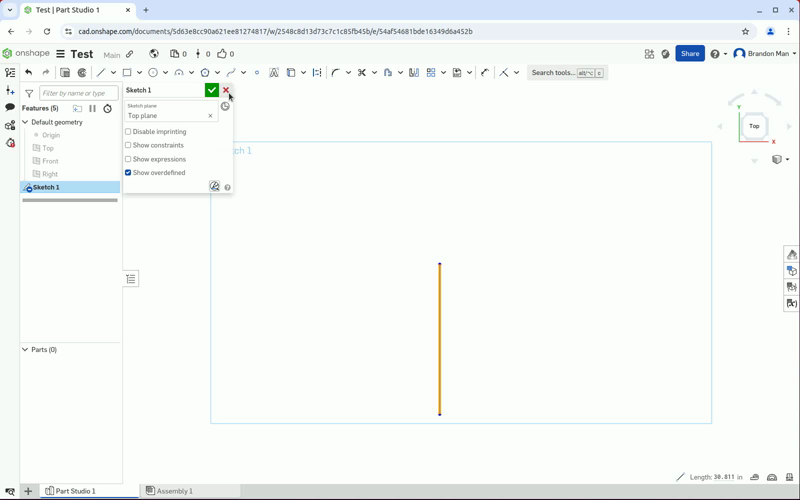
key(shift+h)
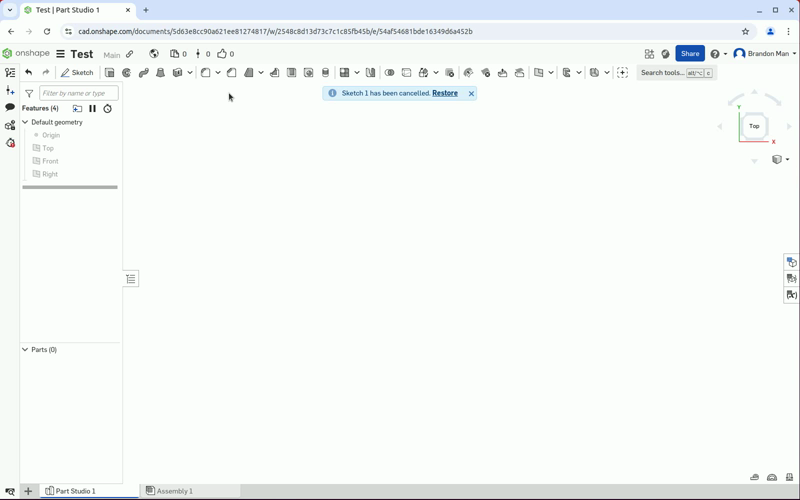
mouse_move(73, 352)
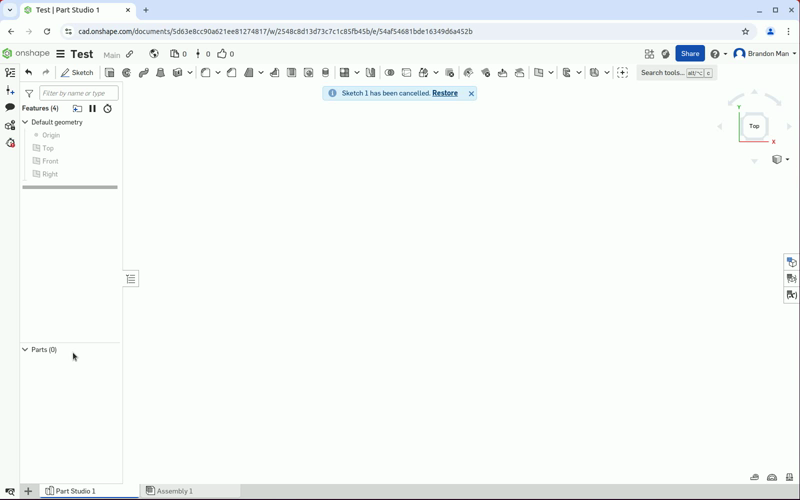
key(y)
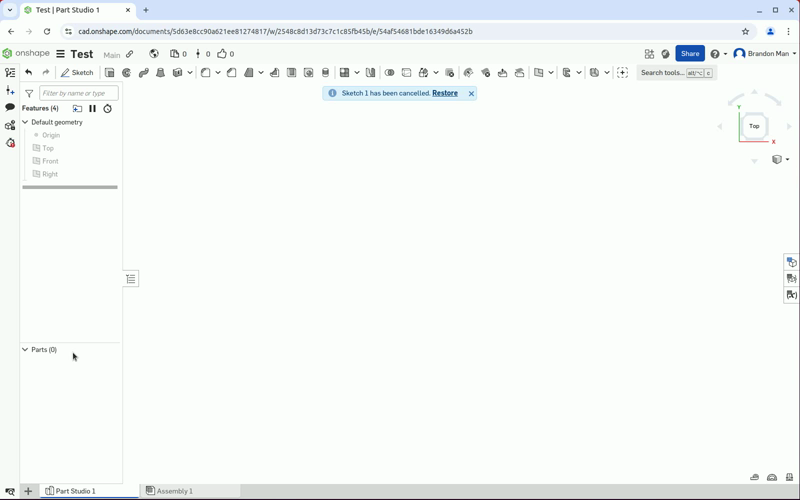
key(shift+p)
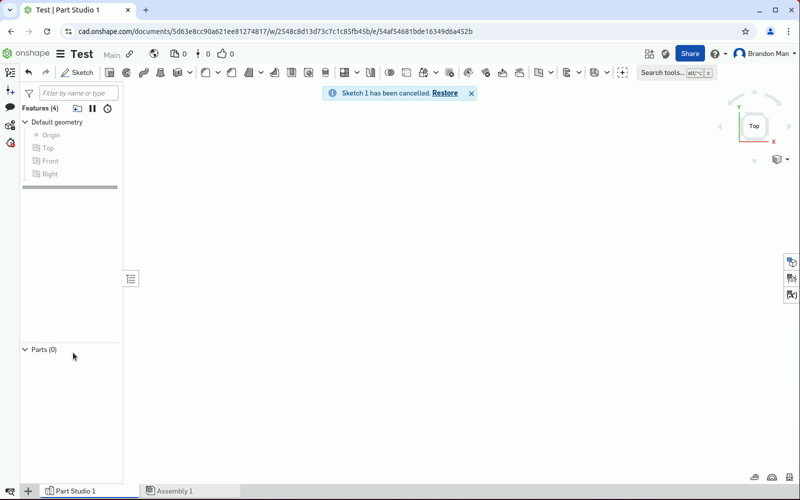
key(space)
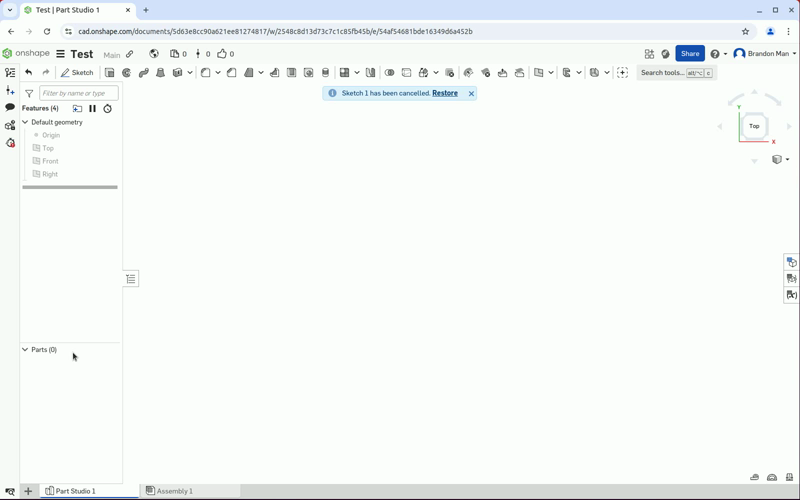
key_down(shift)
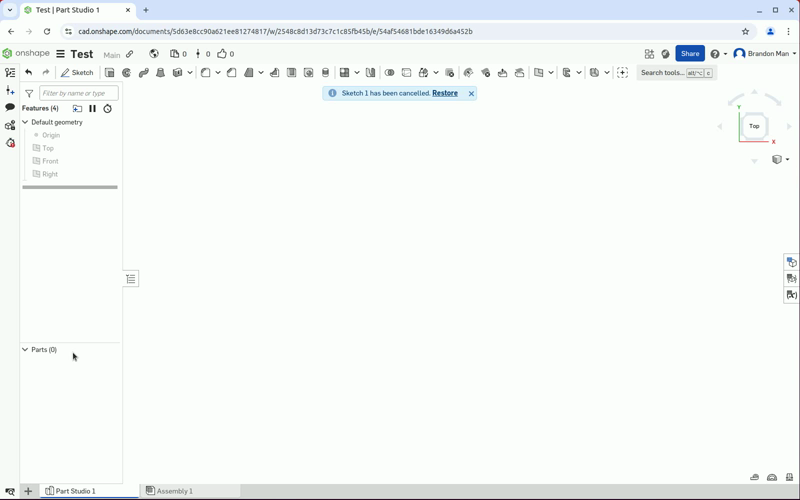
key(up)
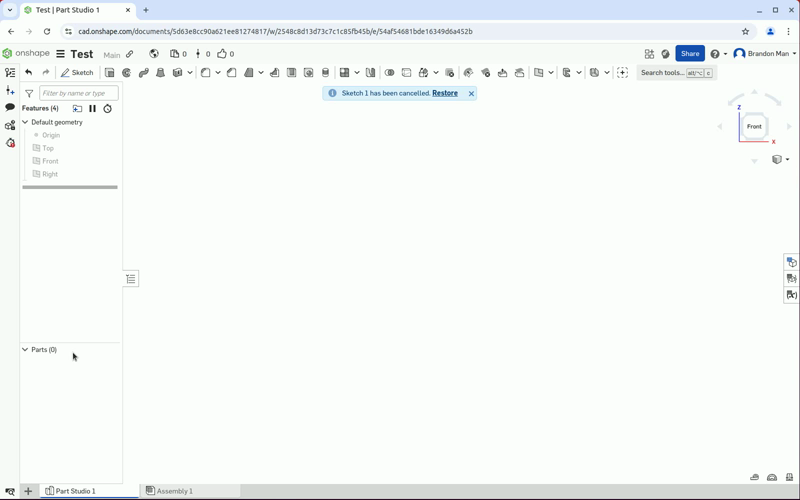
key_up(shift)
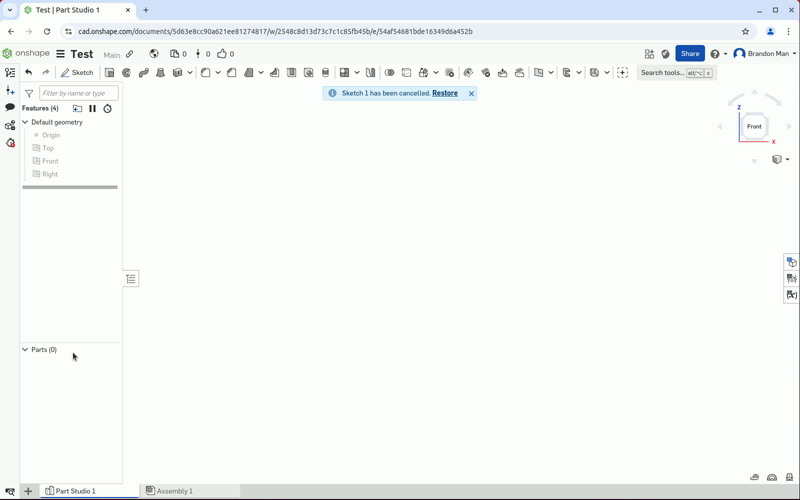
mouse_move(73, 352)
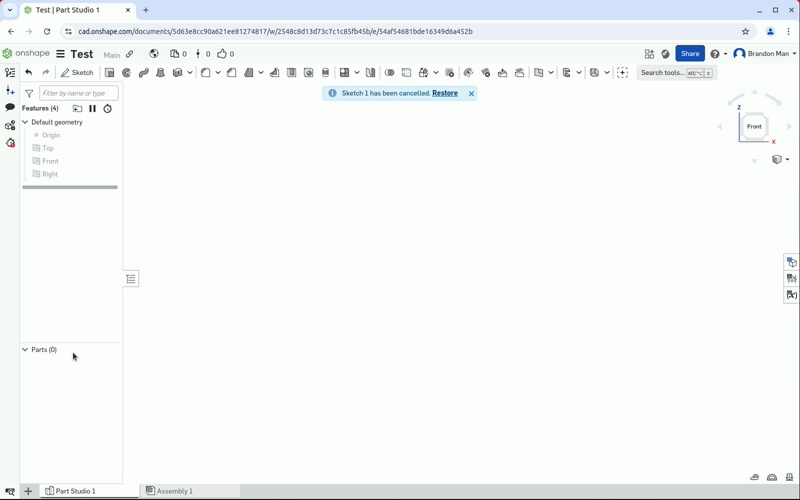
key(shift+y)
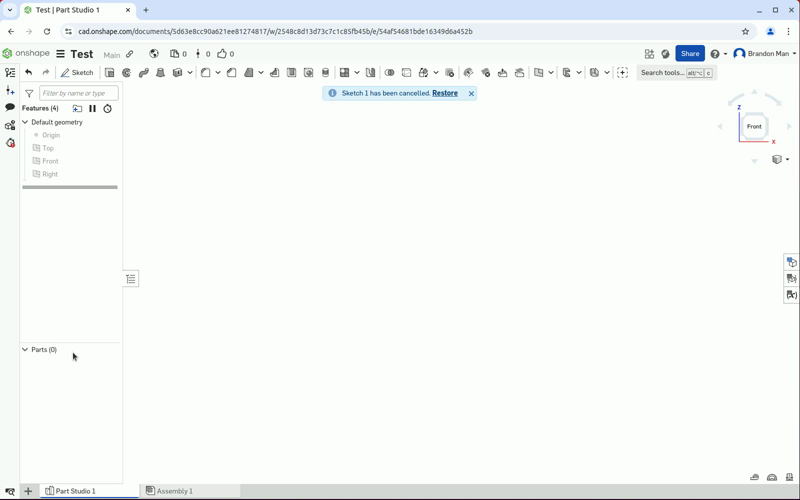
key(shift+s)
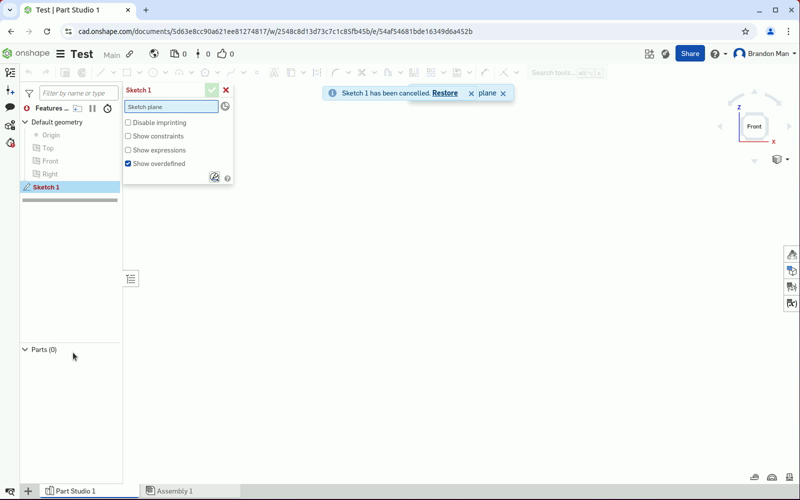
mouse_move(73, 163)
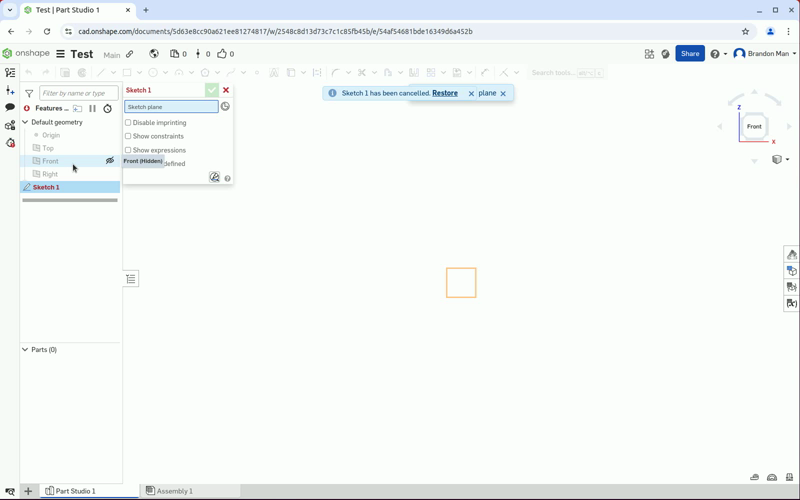
click(73, 163)
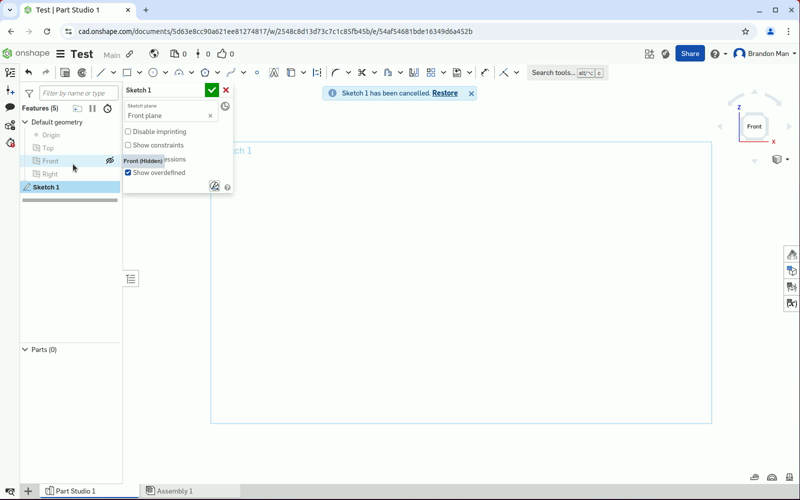
mouse_move(73, 352)
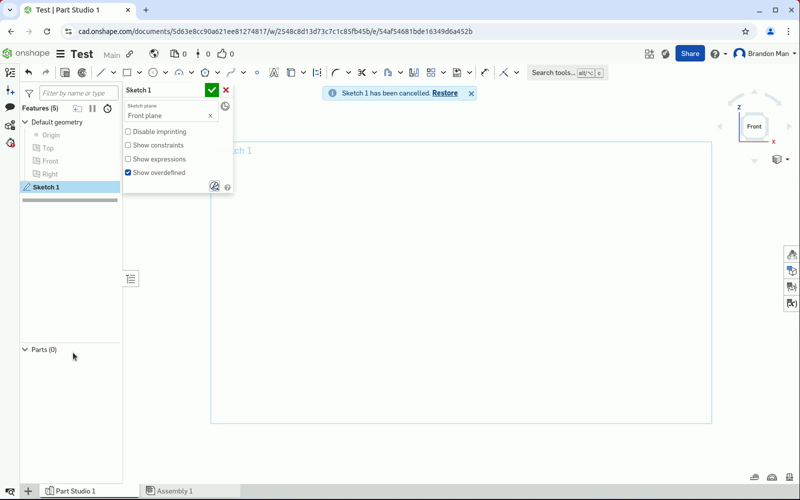
key(y)
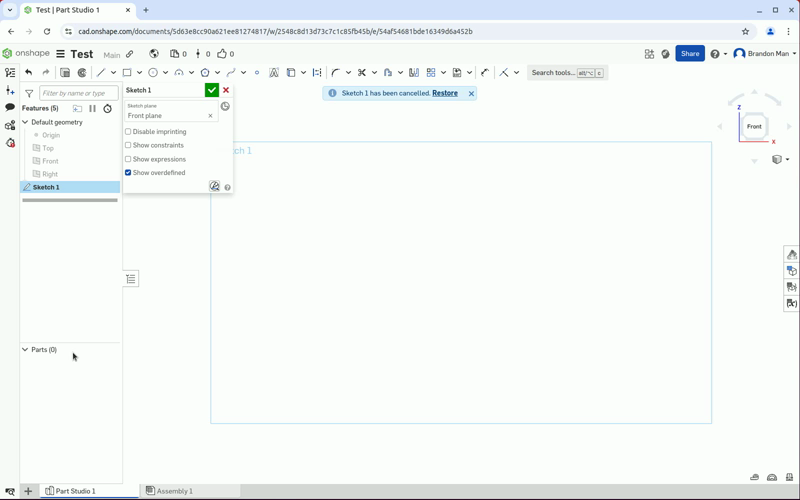
key(c)
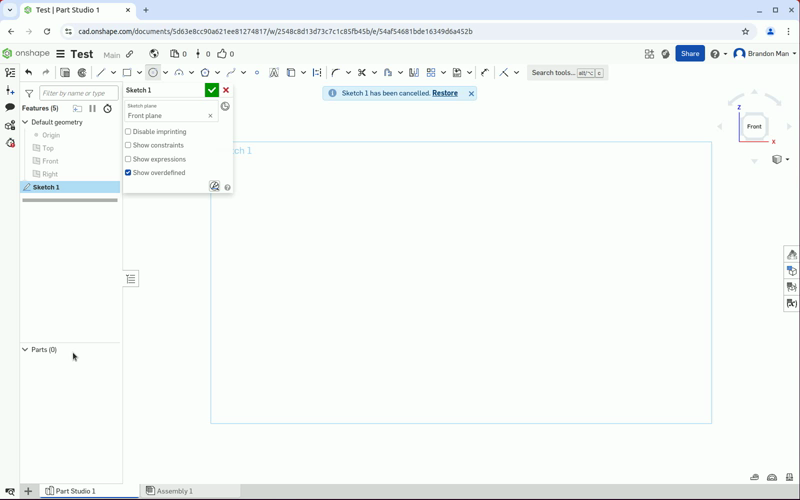
key_down(shift)
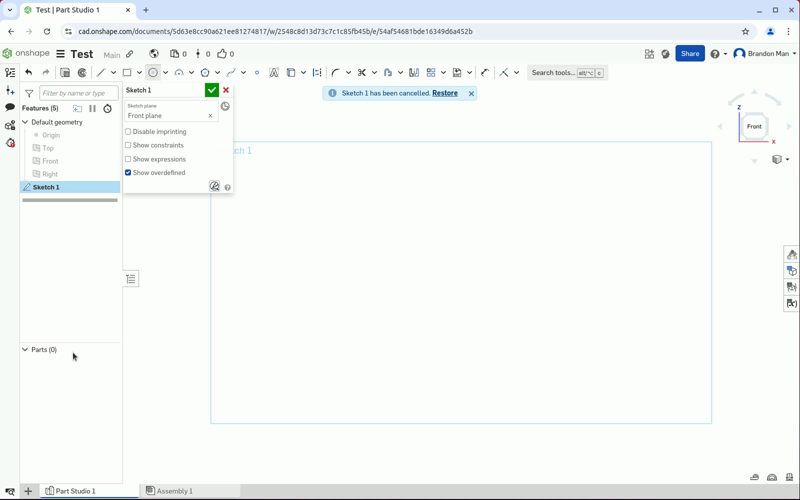
mouse_move(461, 282)
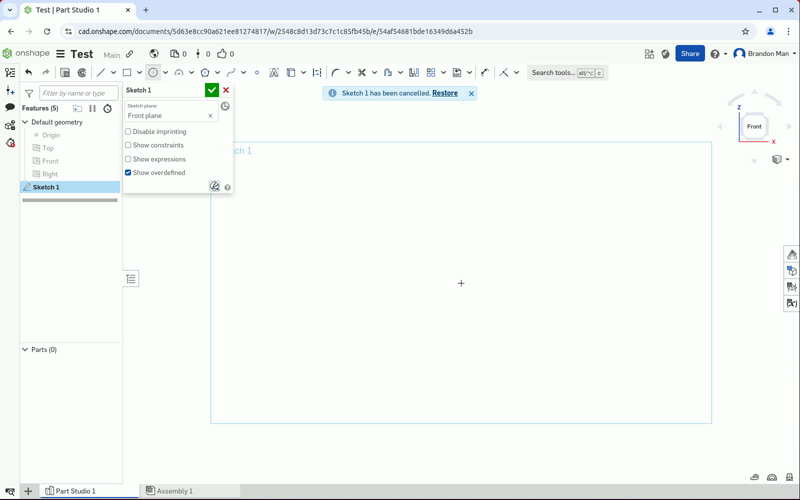
click(461, 282)
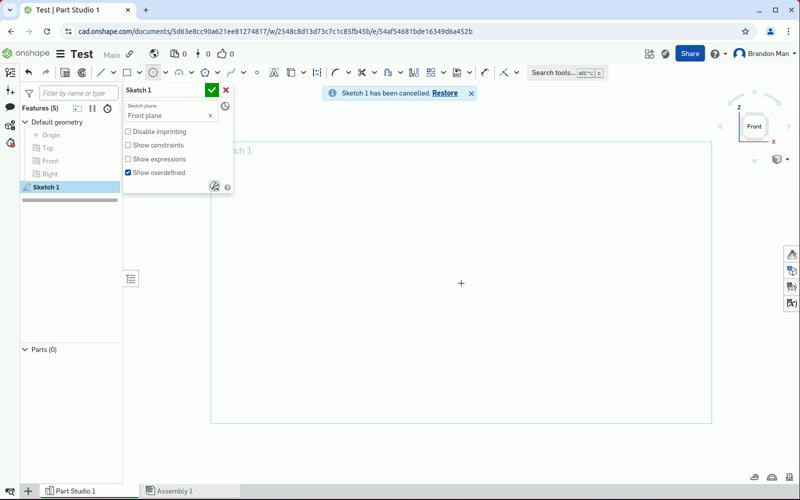
key_up(shift)
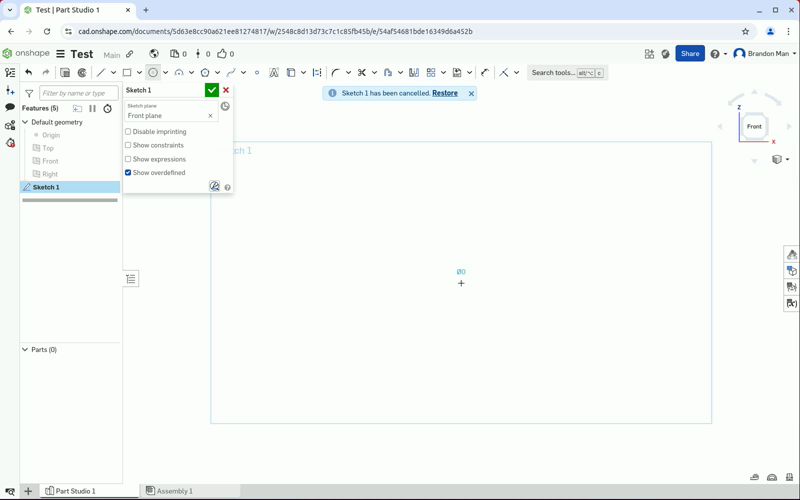
mouse_move(574, 282)
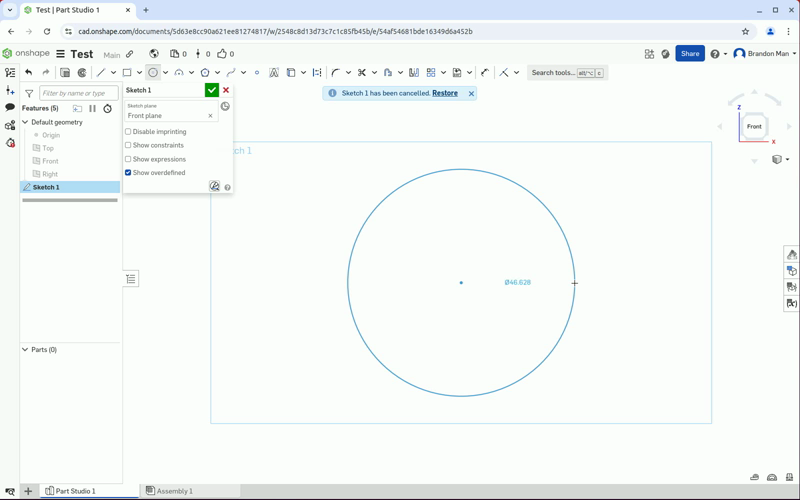
click(574, 282)
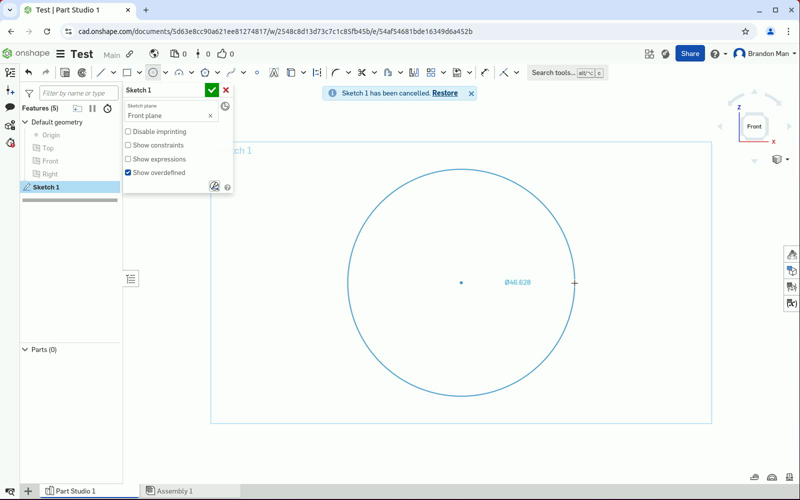
key(esc)
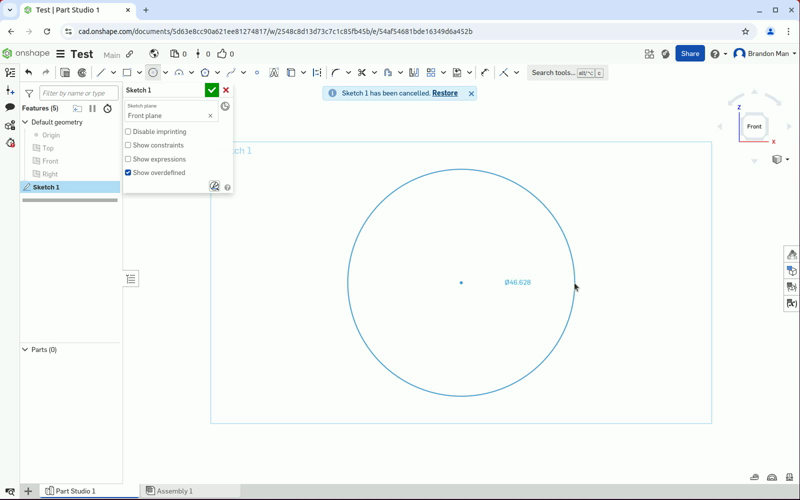
mouse_move(486, 328)
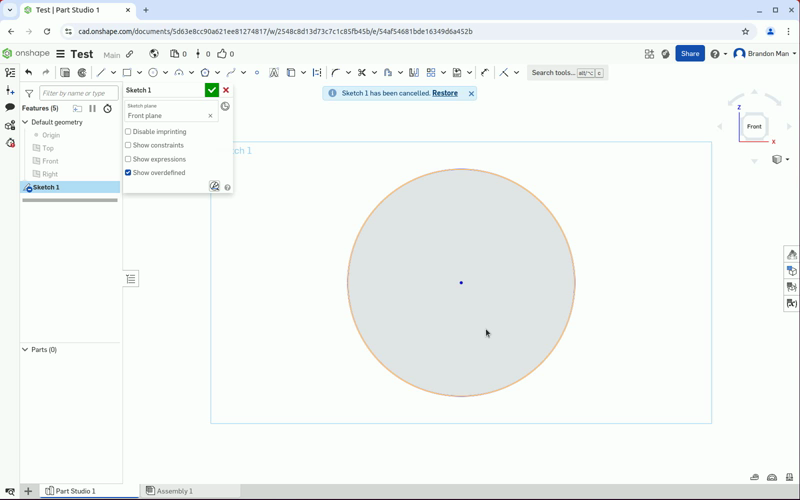
click(486, 328)
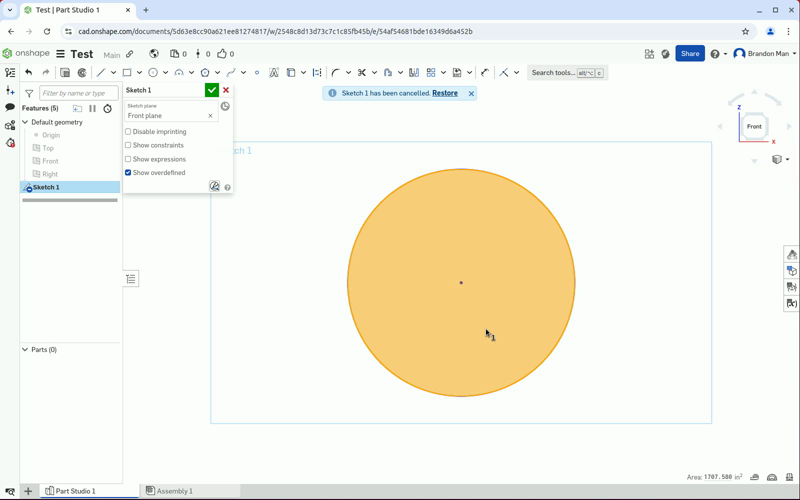
mouse_move(73, 352)
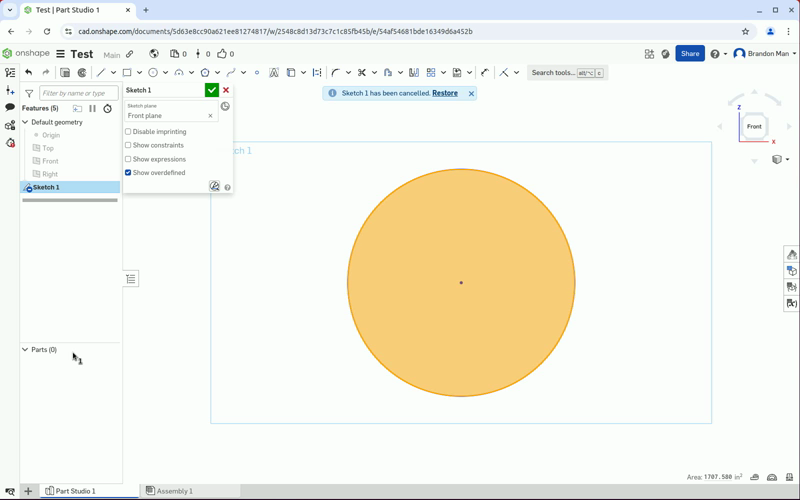
key(shift+y)
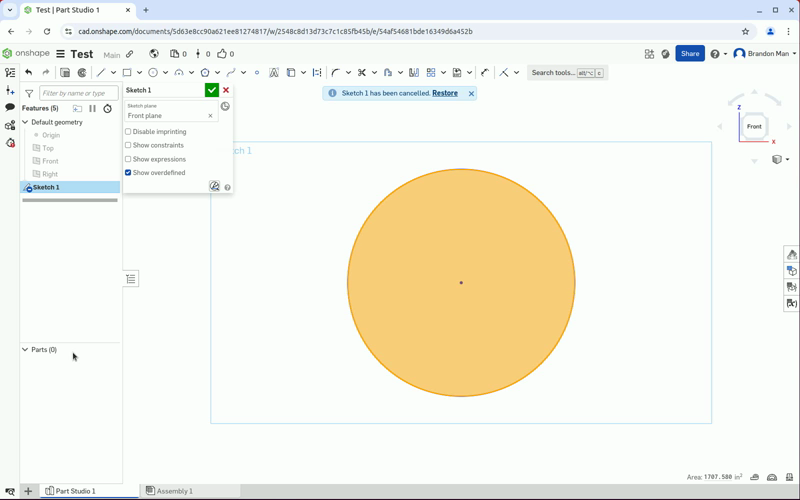
key(shift+e)
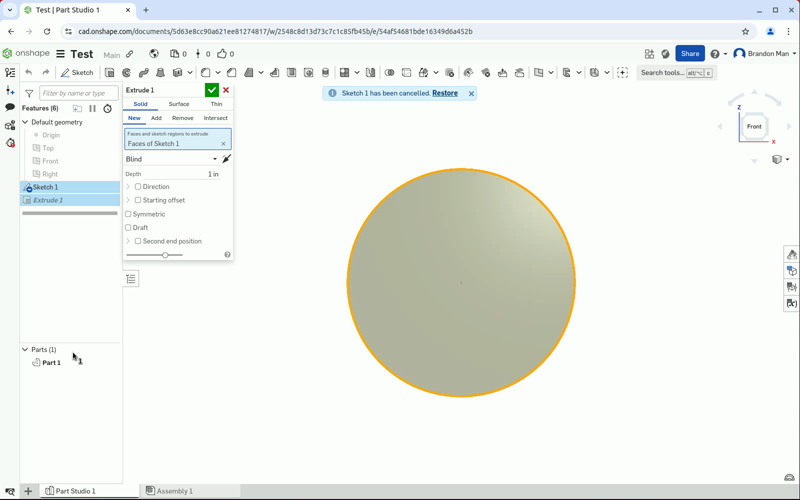
mouse_move(143, 106)
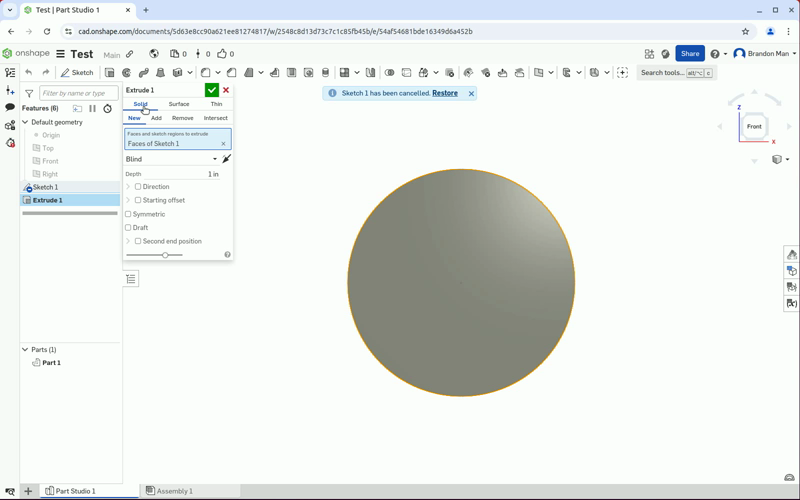
click(143, 106)
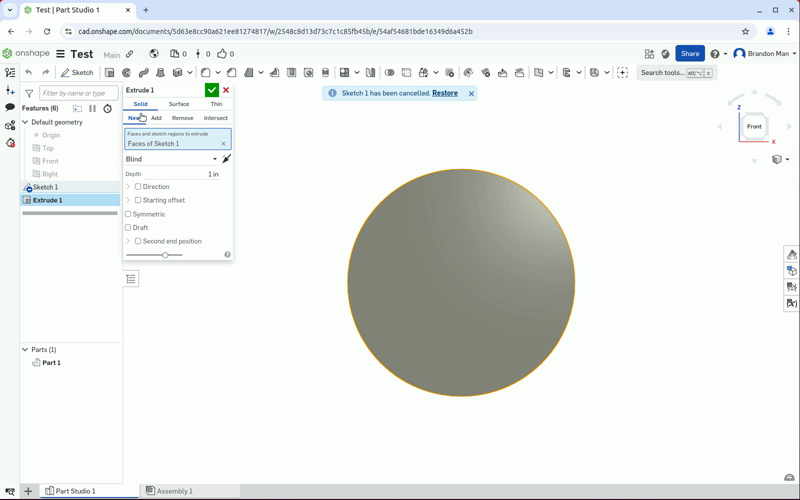
mouse_move(137, 120)
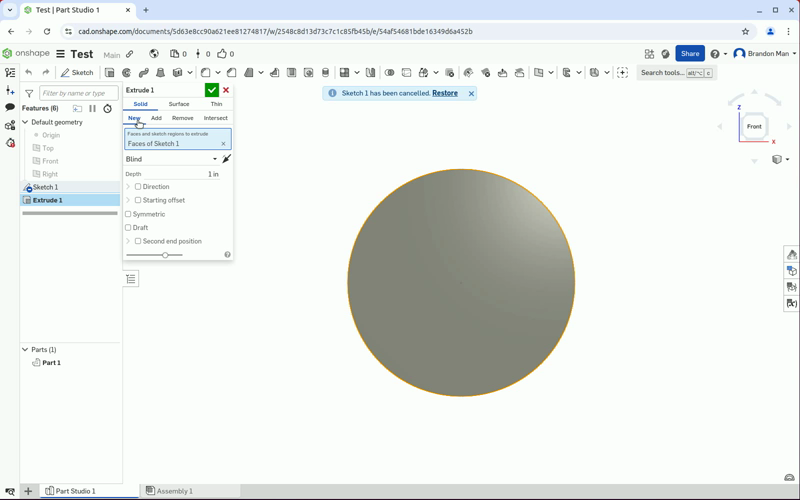
click(137, 120)
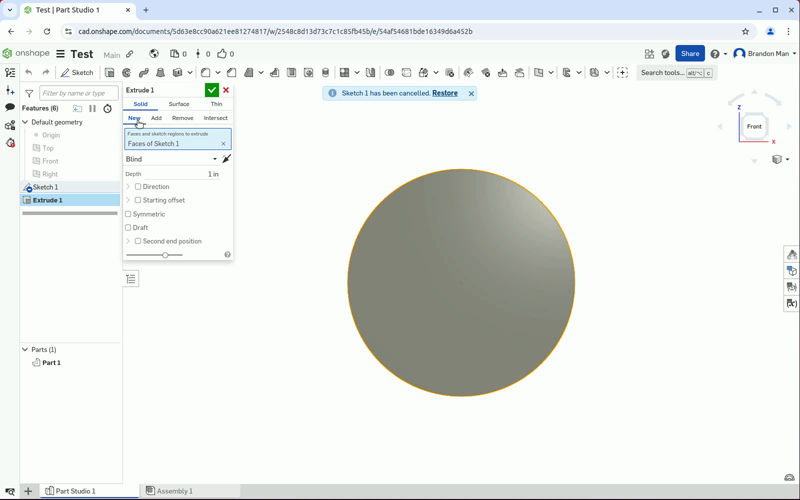
key(tab, 4)
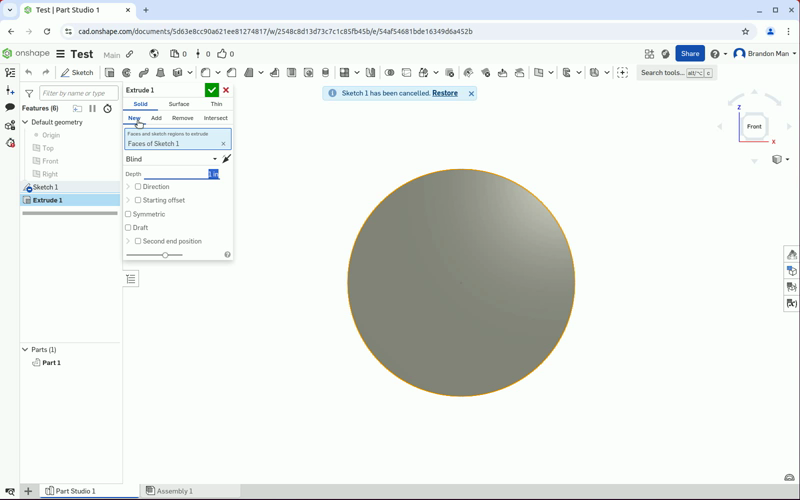
text(6.499)
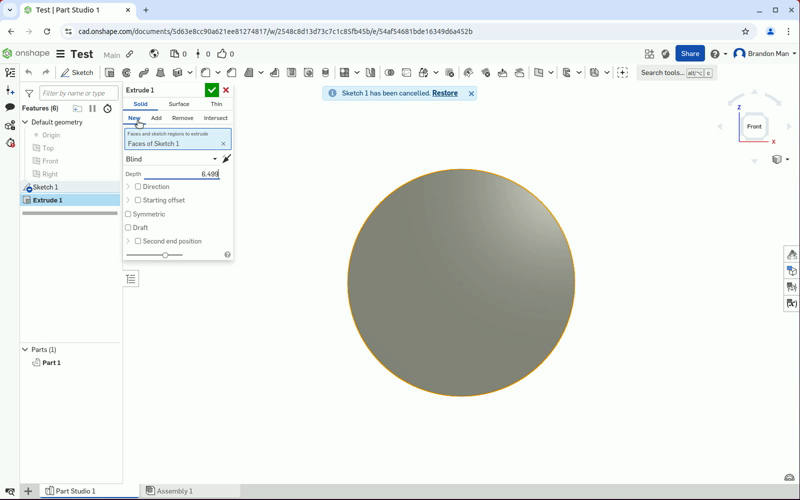
key(enter)
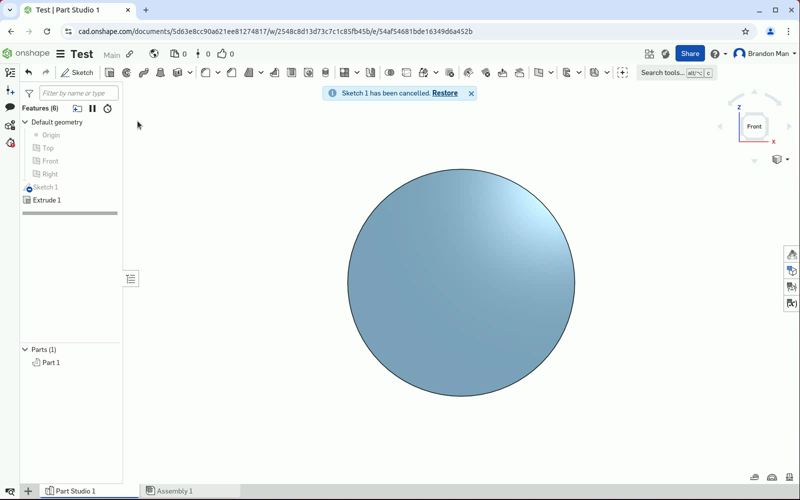
key(shift+h)
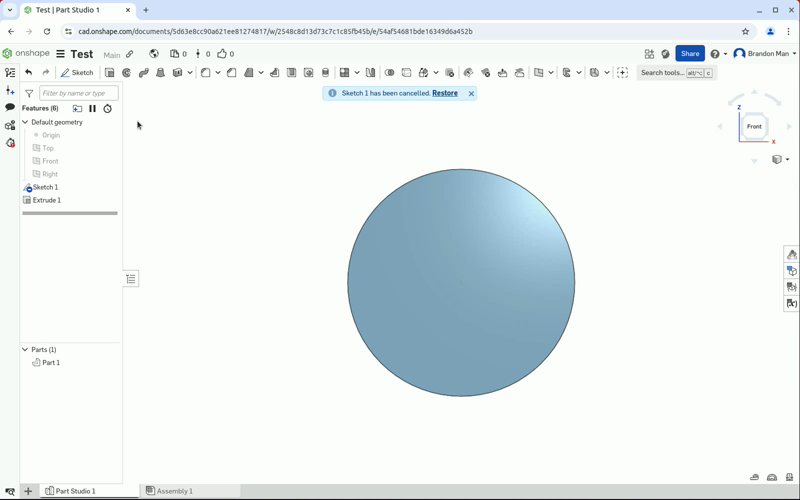
key(shift+h)
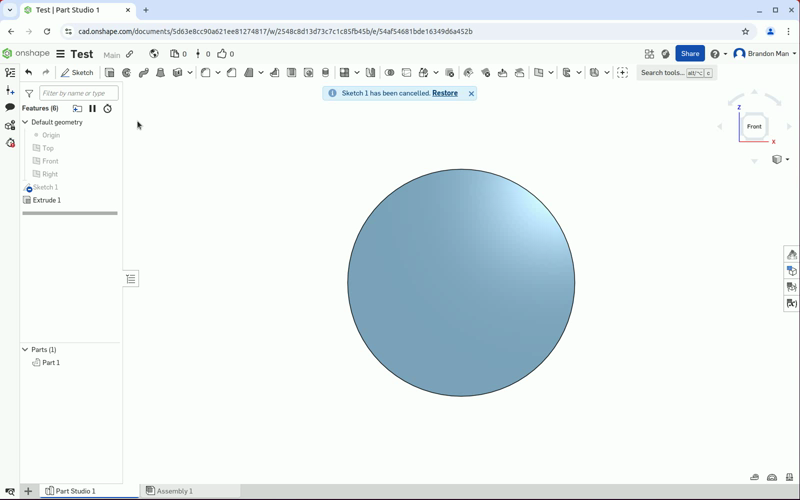
mouse_move(73, 189)
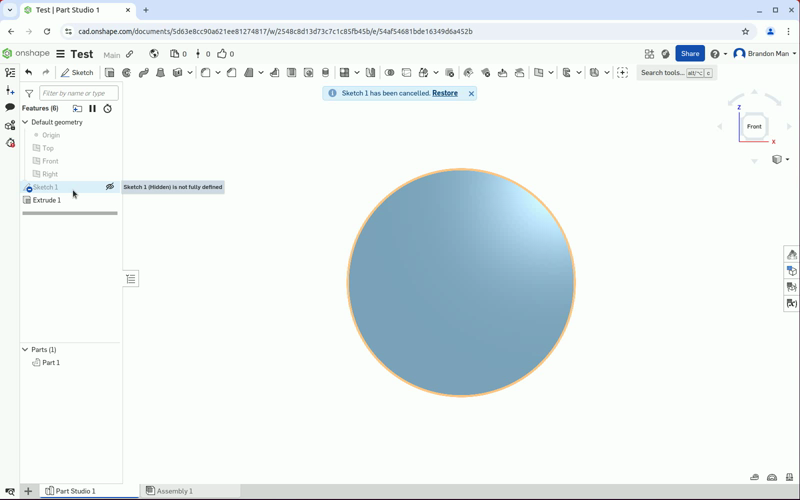
click(73, 189)
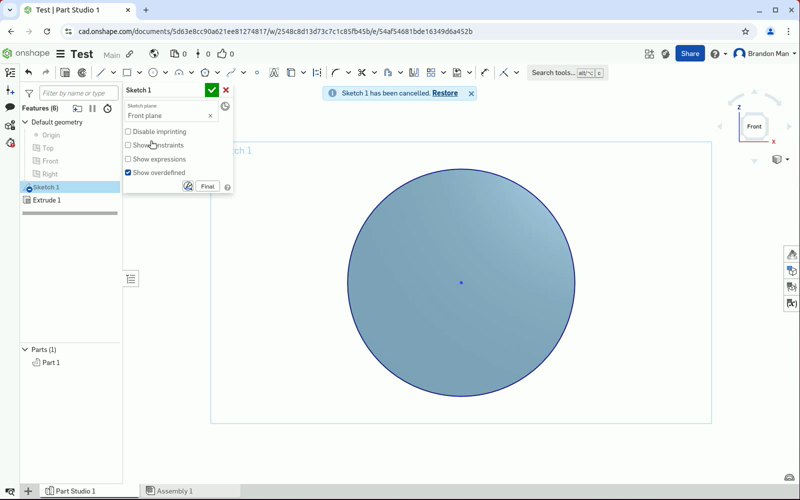
mouse_move(229, 92)
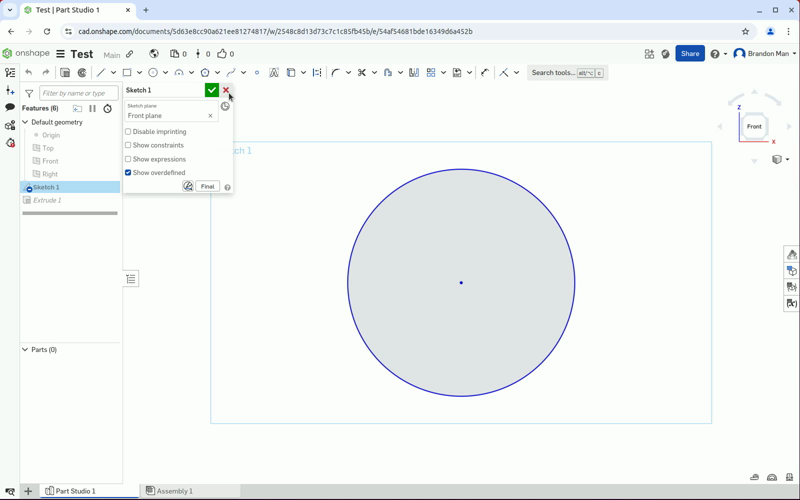
click(229, 92)
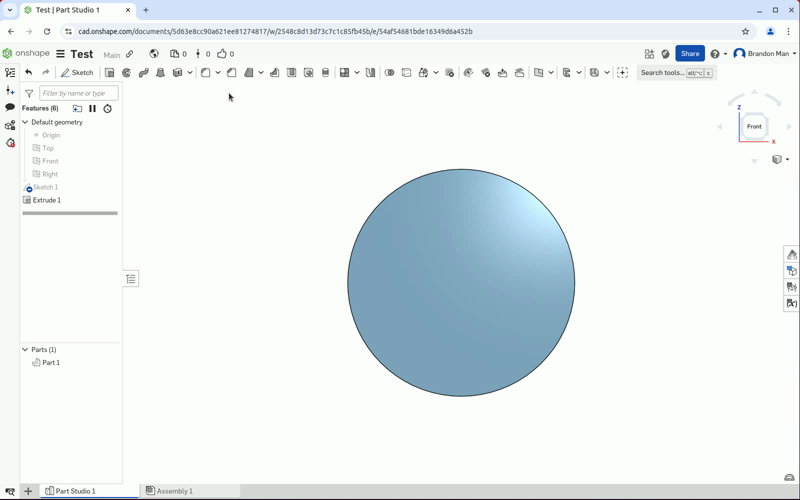
mouse_move(541, 75)
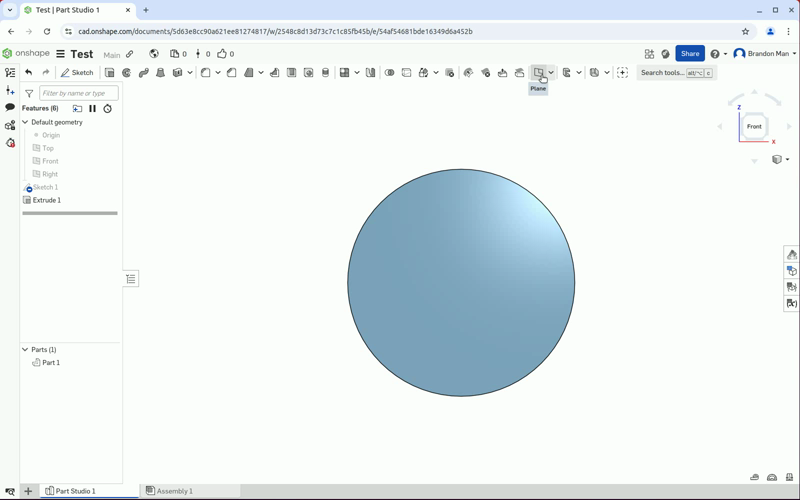
click(541, 75)
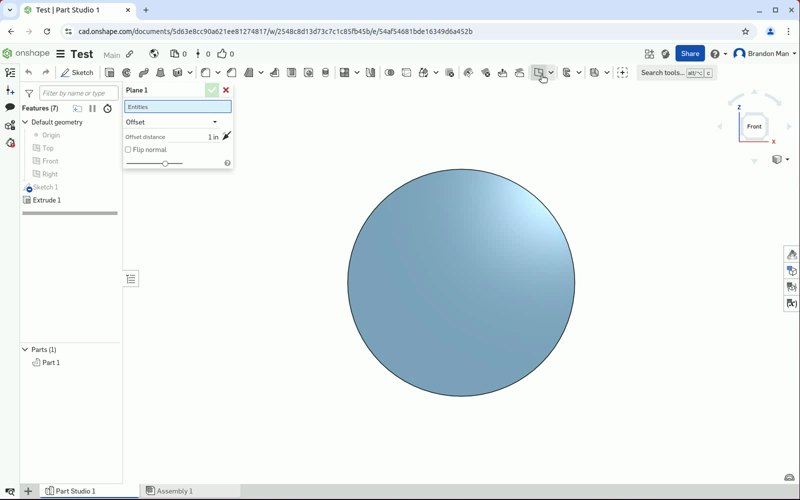
mouse_move(73, 163)
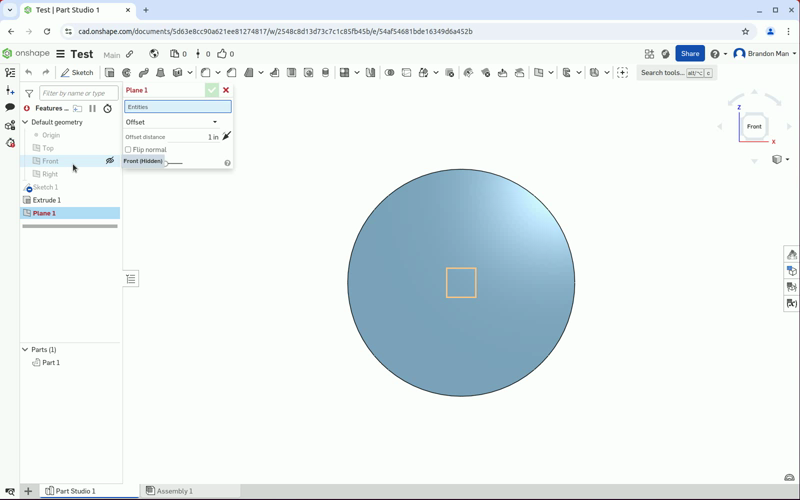
click(73, 163)
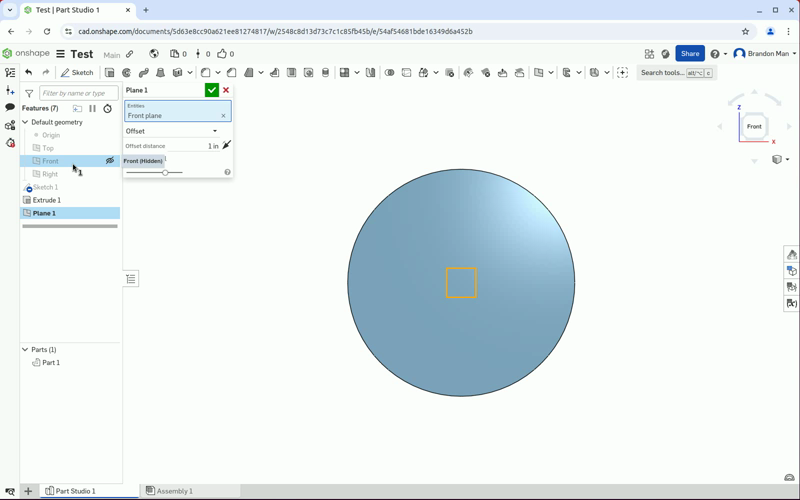
key(tab, 2)
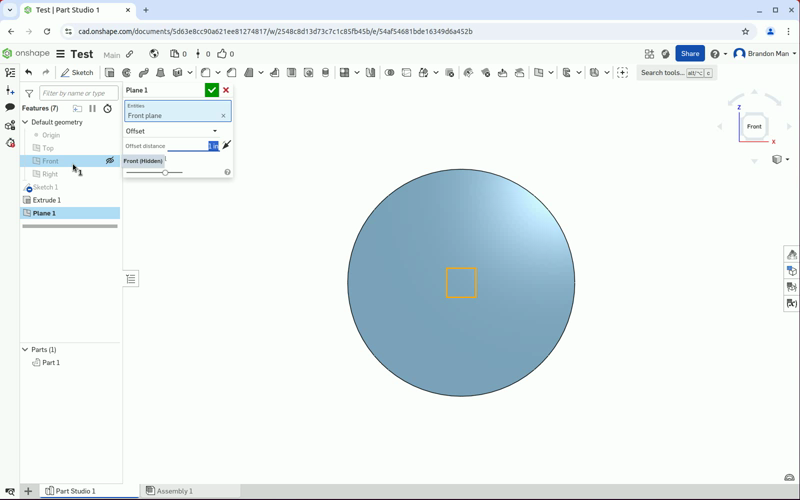
text(6.501)
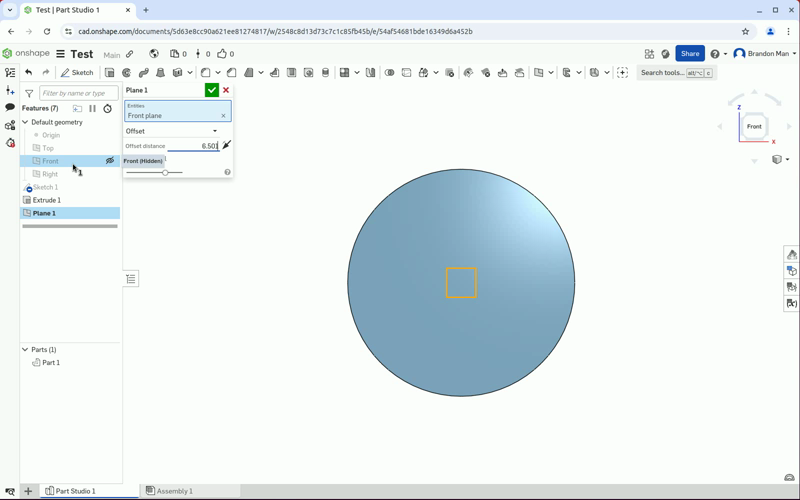
key(enter, 2)
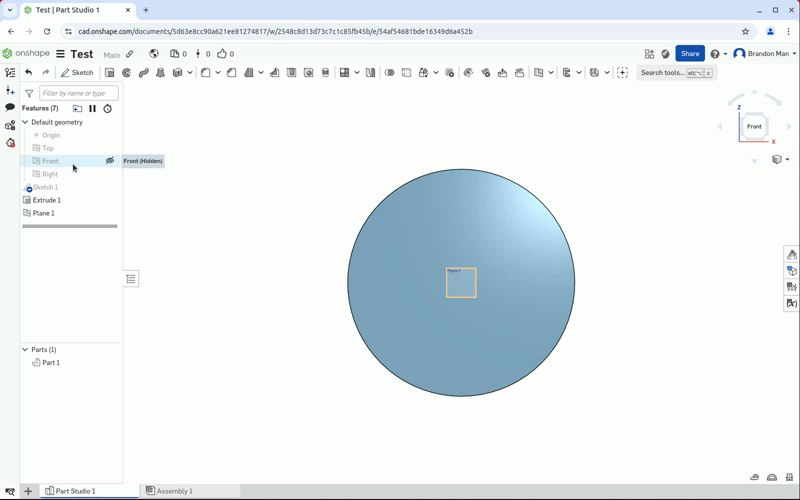
key(shift+s)
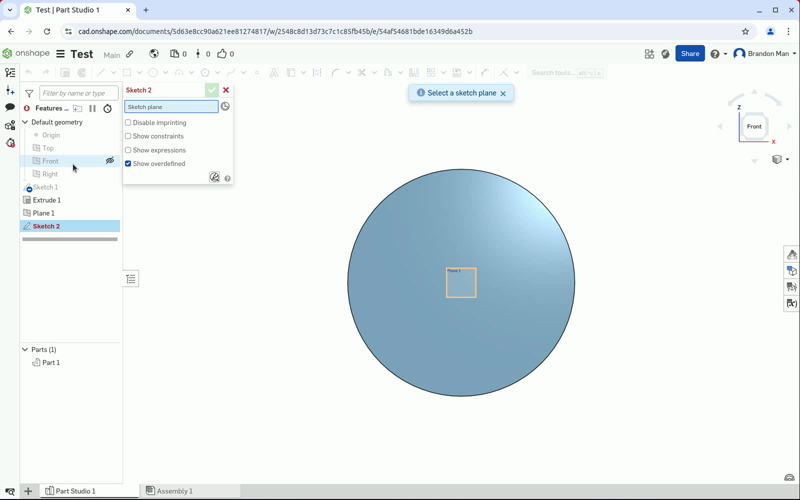
mouse_move(73, 215)
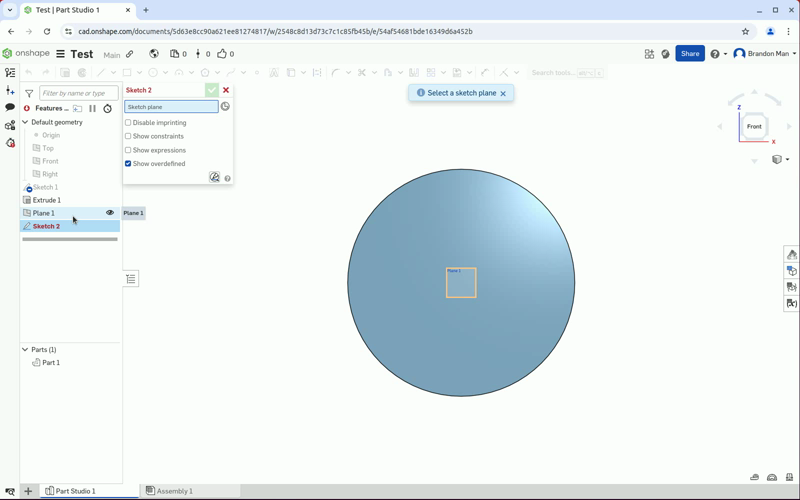
click(73, 215)
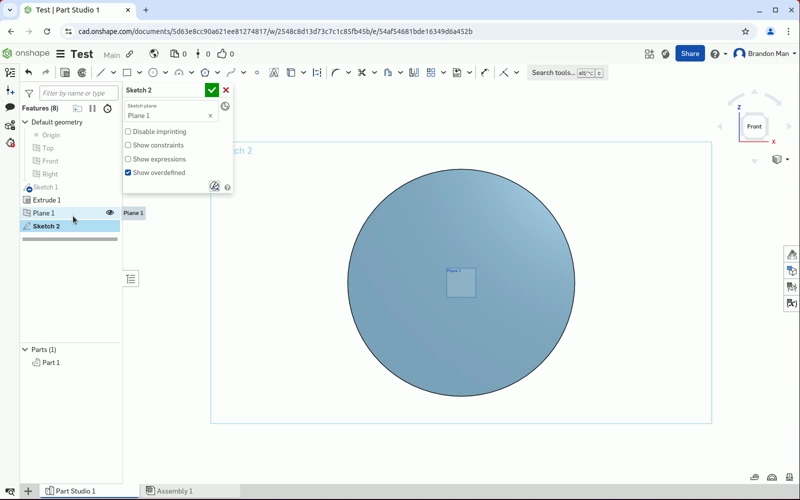
mouse_move(73, 352)
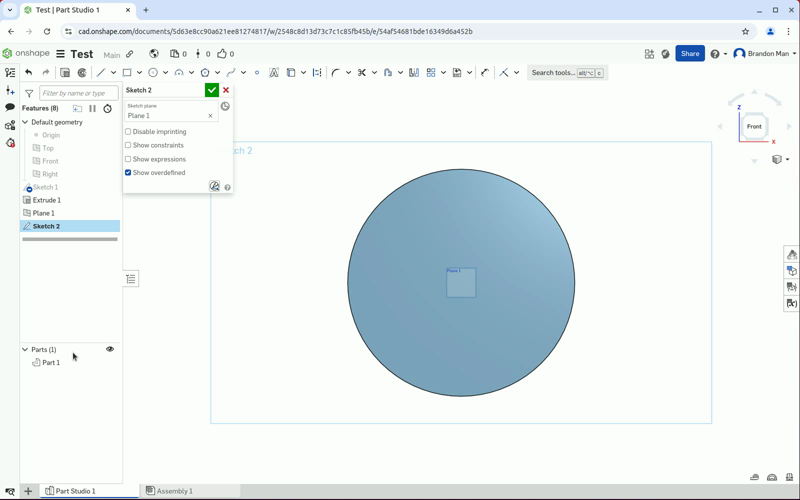
key(y)
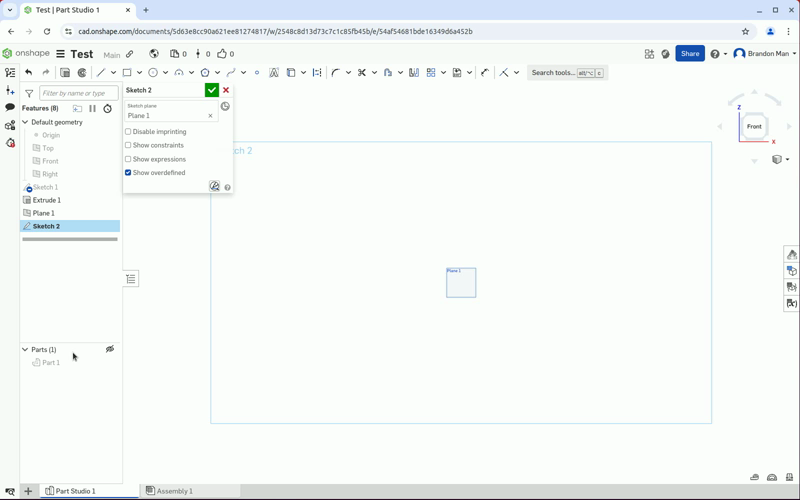
key(c)
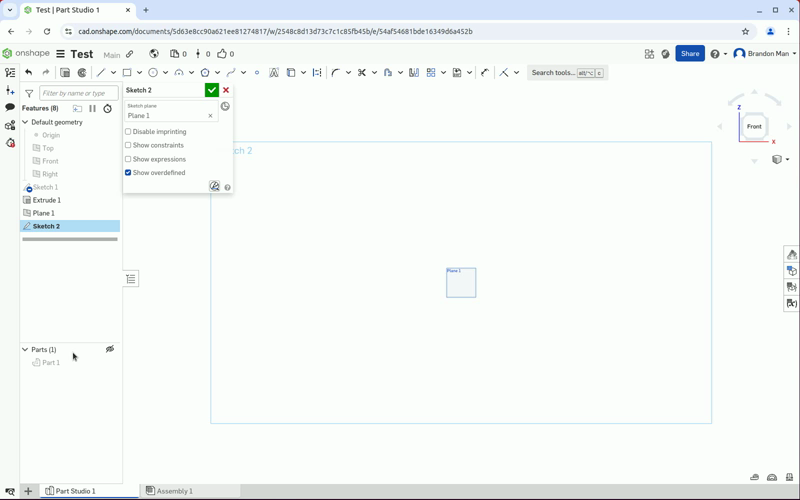
key_down(shift)
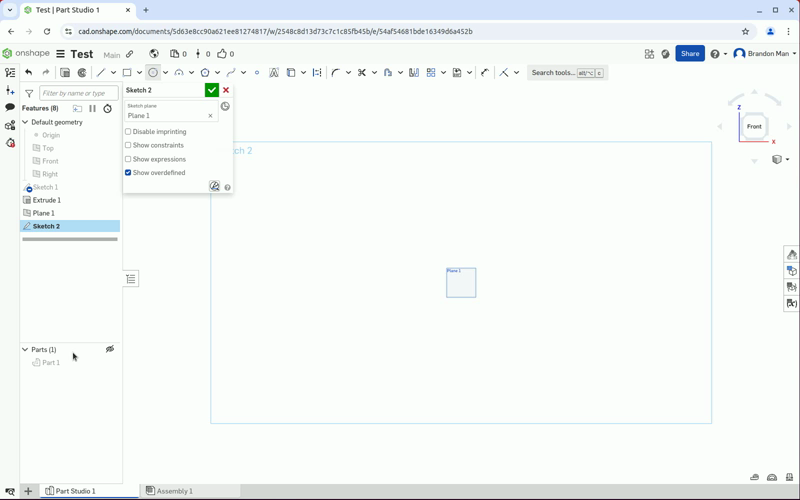
mouse_move(461, 282)
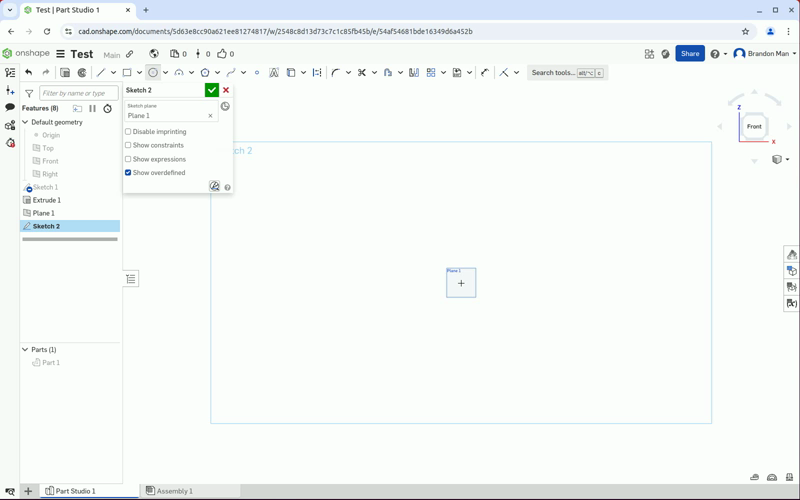
click(461, 282)
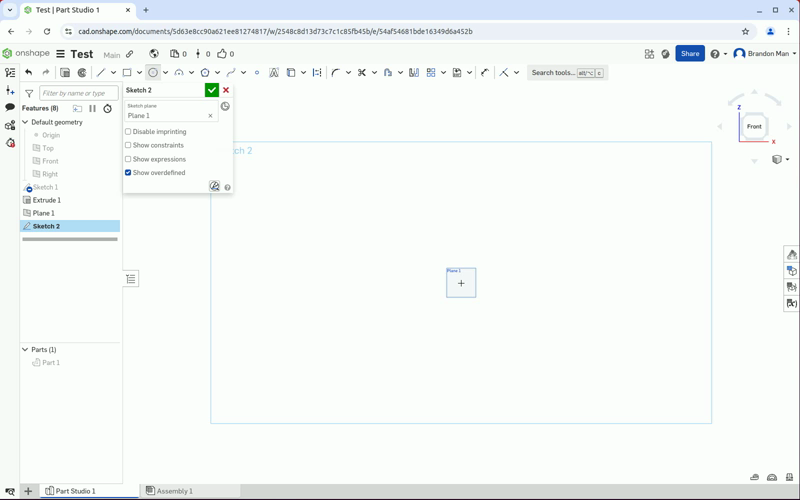
key_up(shift)
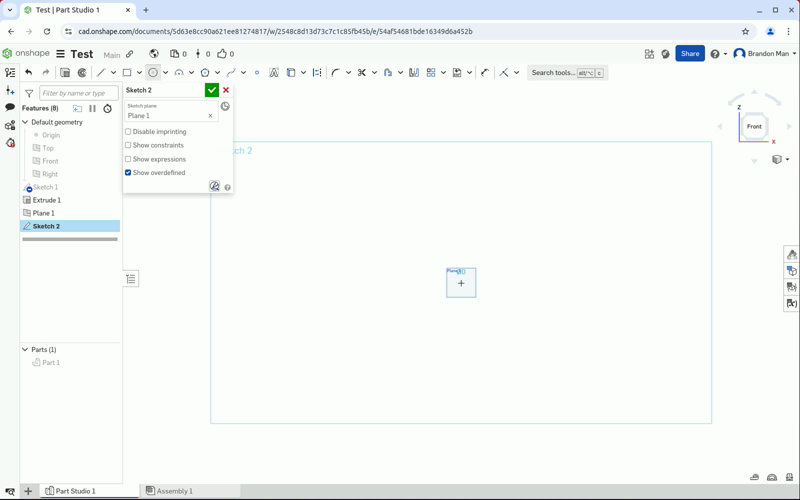
mouse_move(531, 282)
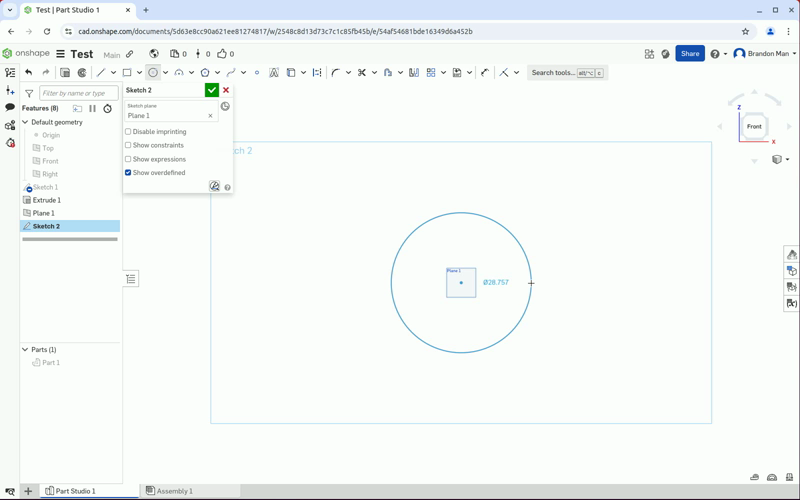
click(531, 282)
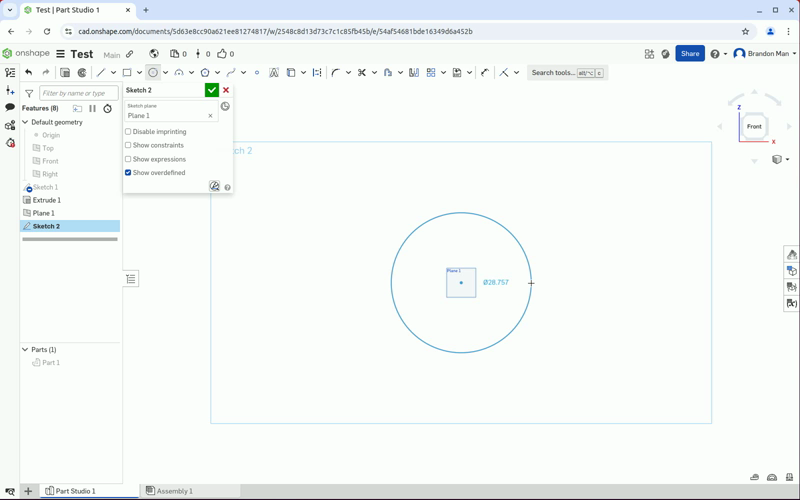
key(esc)
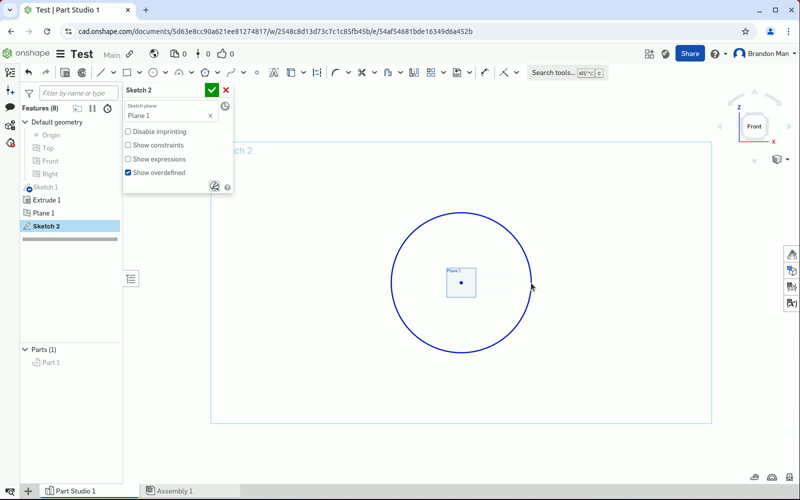
mouse_move(459, 312)
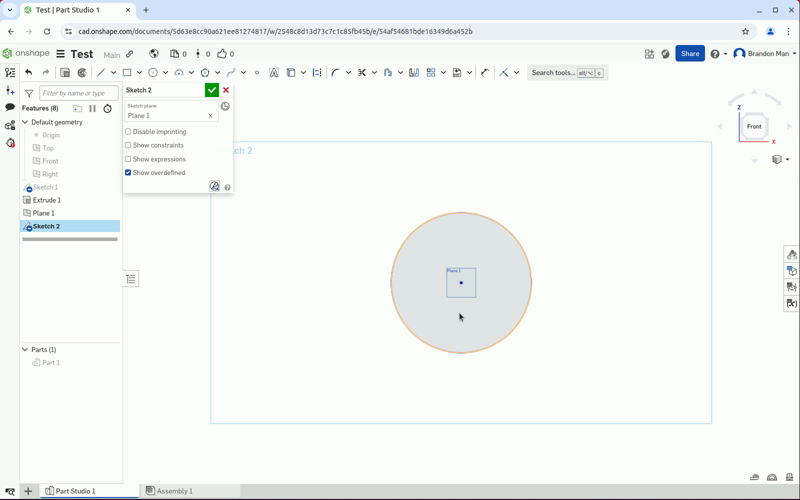
click(459, 312)
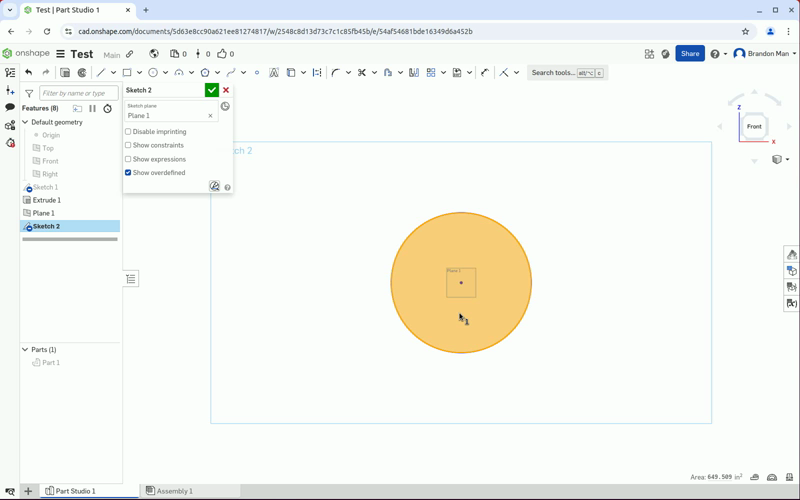
mouse_move(73, 352)
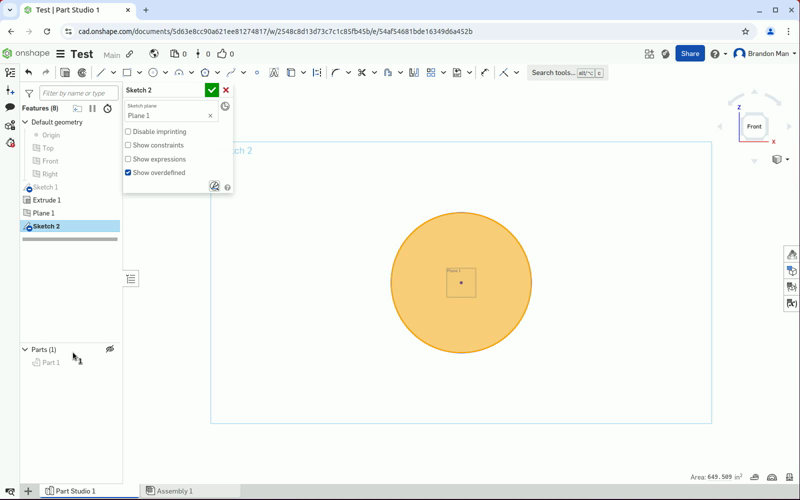
key(shift+y)
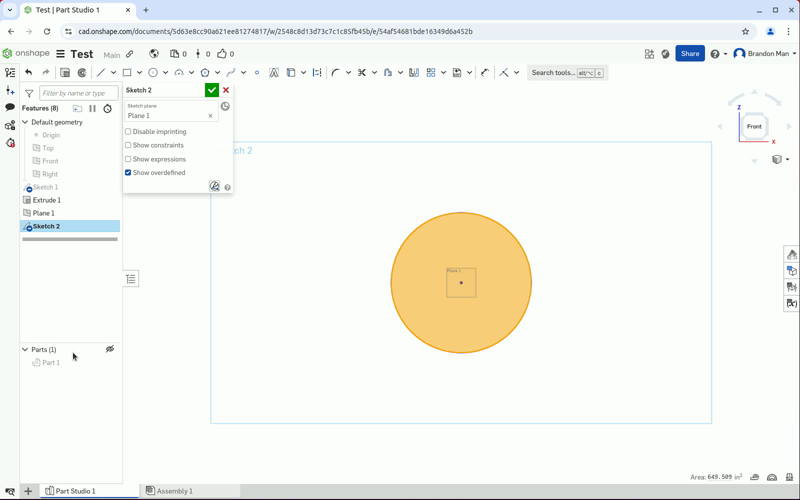
key(shift+e)
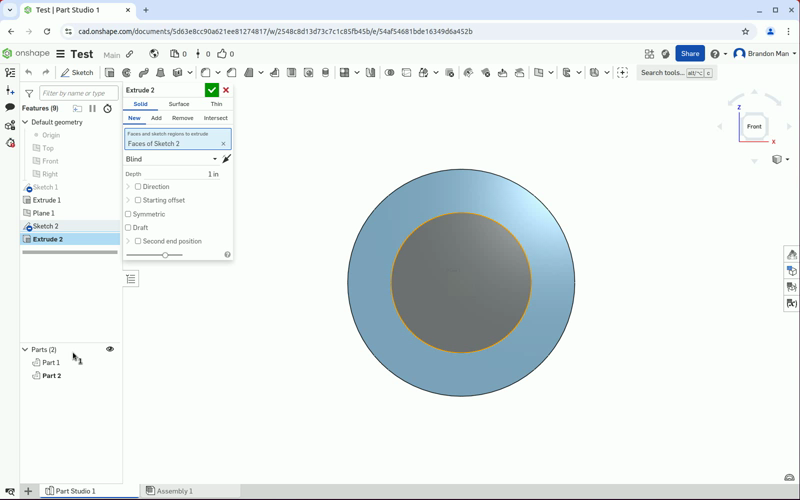
mouse_move(143, 106)
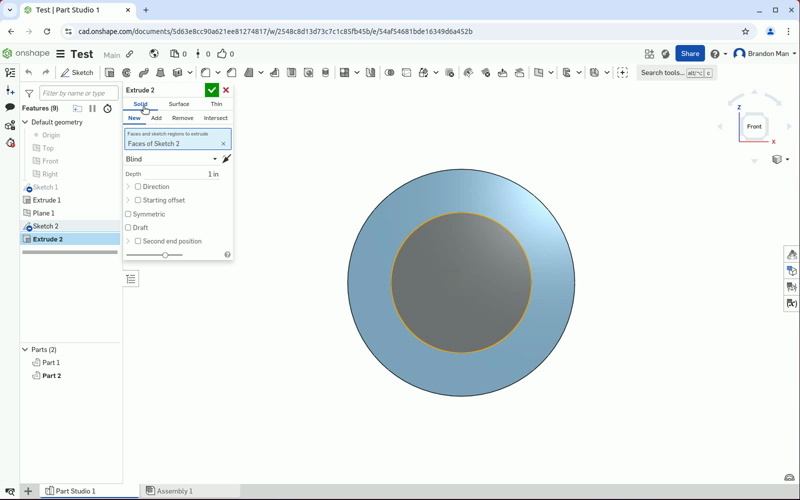
click(143, 106)
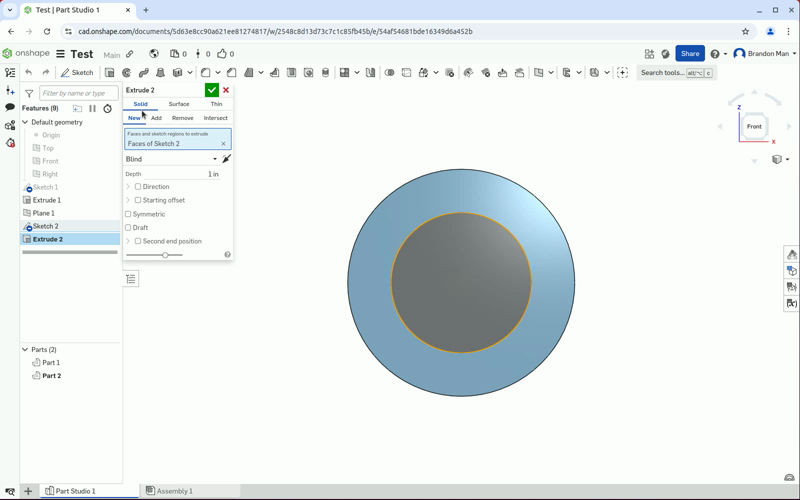
mouse_move(137, 120)
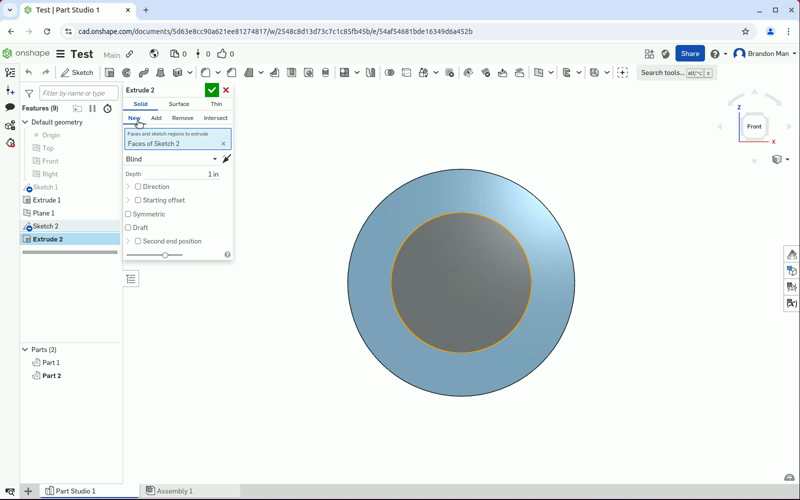
click(137, 120)
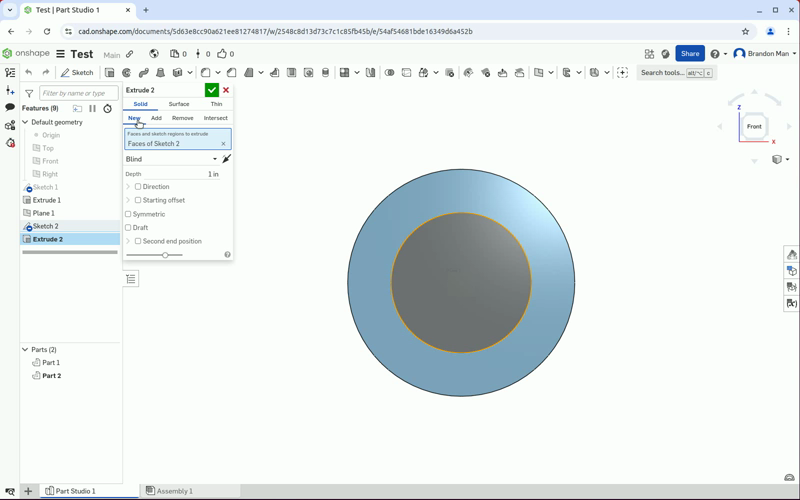
key(tab, 4)
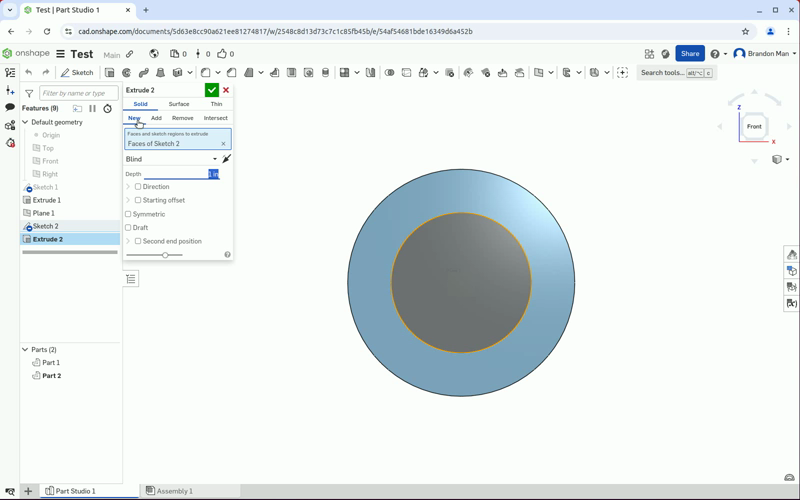
text(6.499)
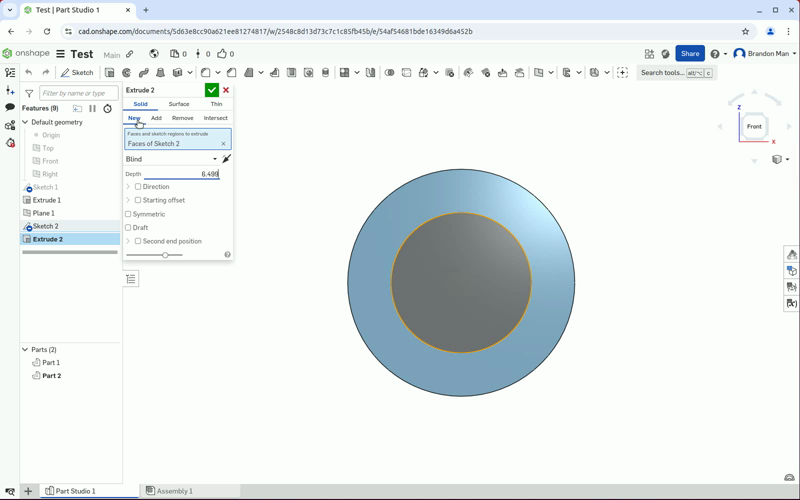
key(enter)
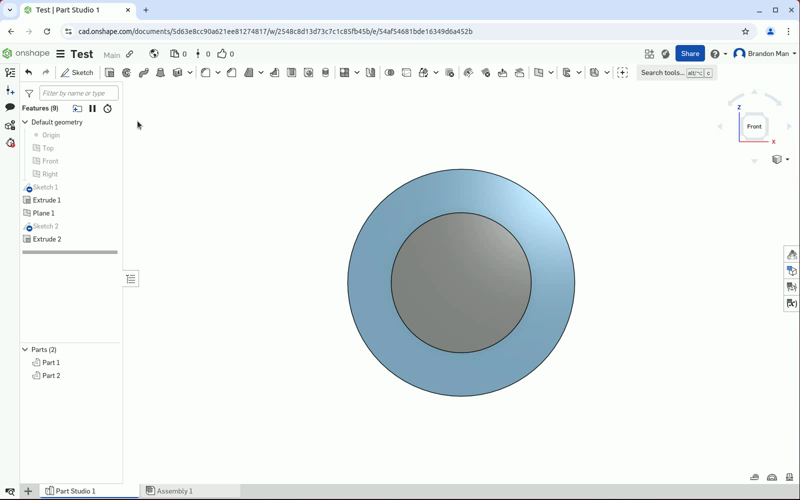
key(shift+h)
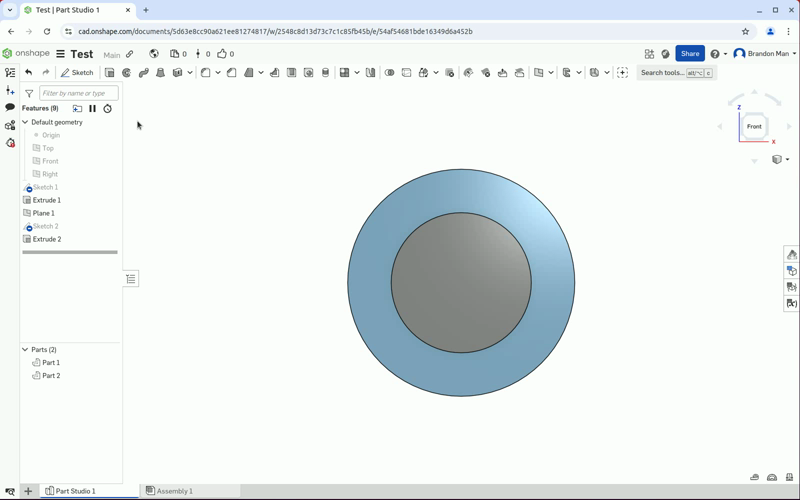
key(shift+h)
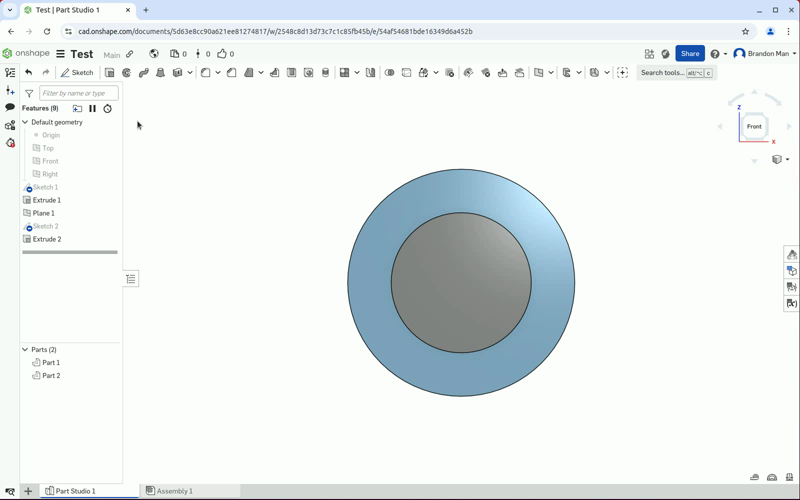
mouse_move(73, 189)
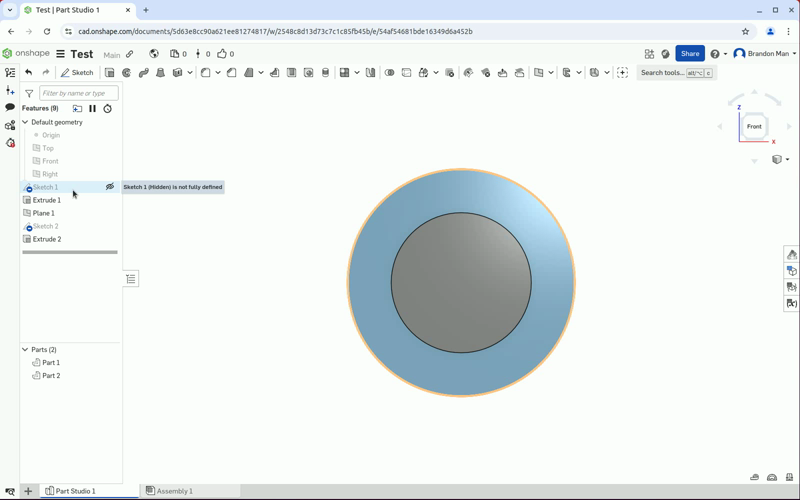
click(73, 189)
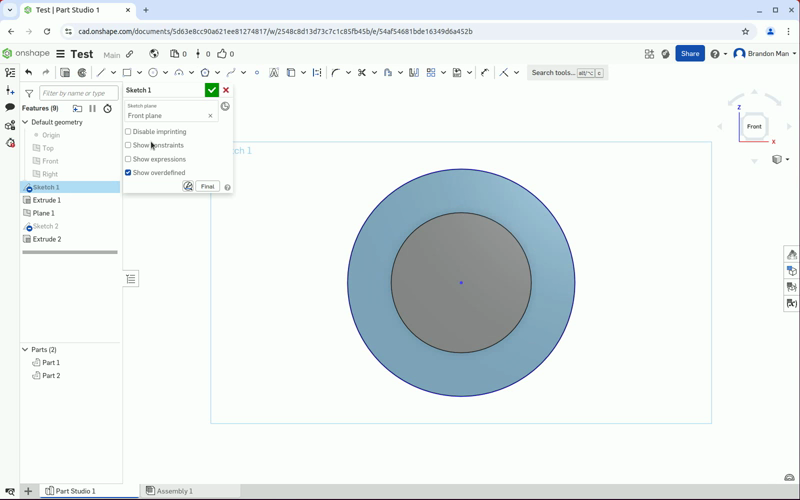
mouse_move(229, 92)
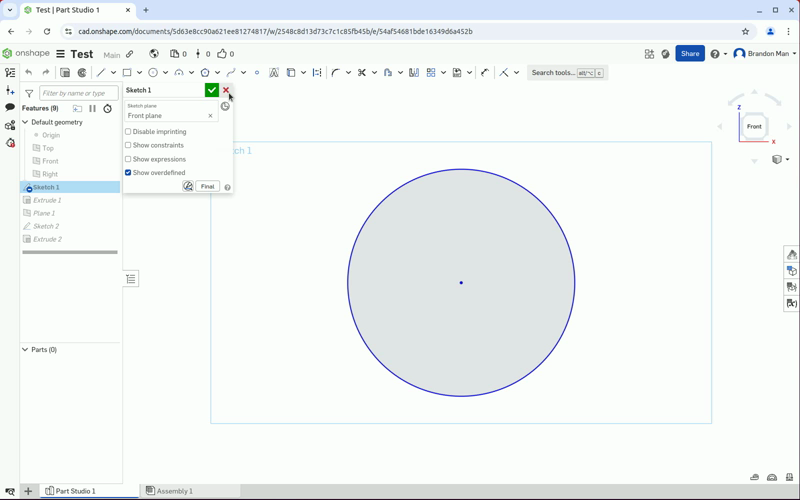
click(229, 92)
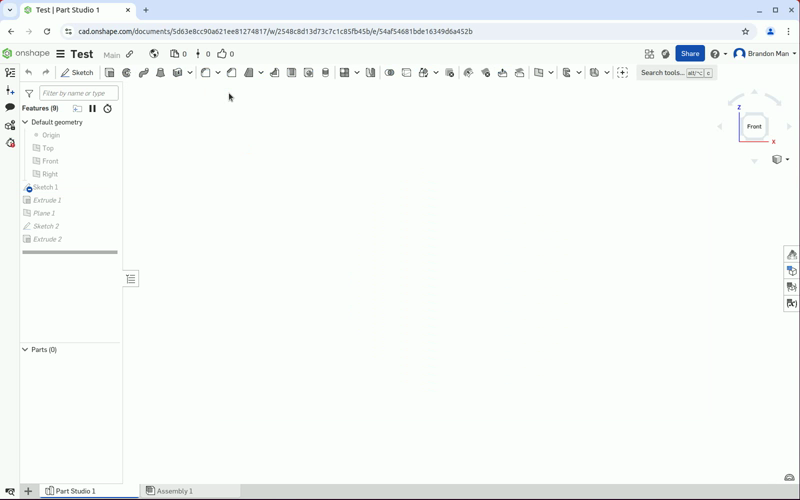
key(shift+s)
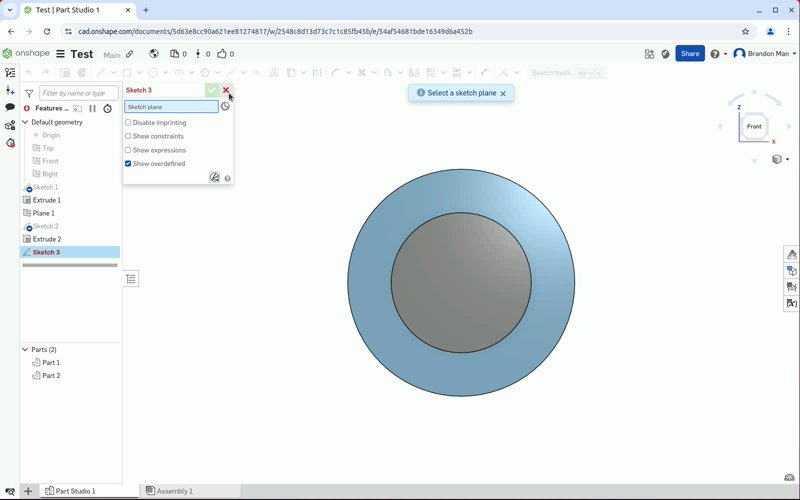
mouse_move(73, 215)
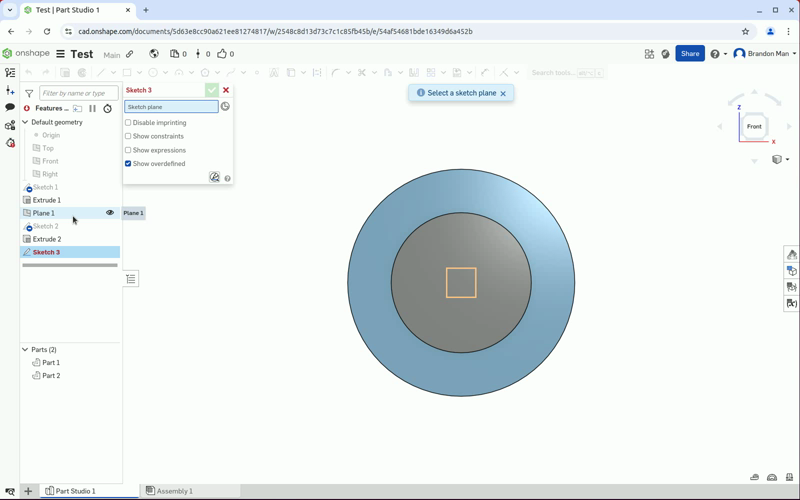
click(73, 215)
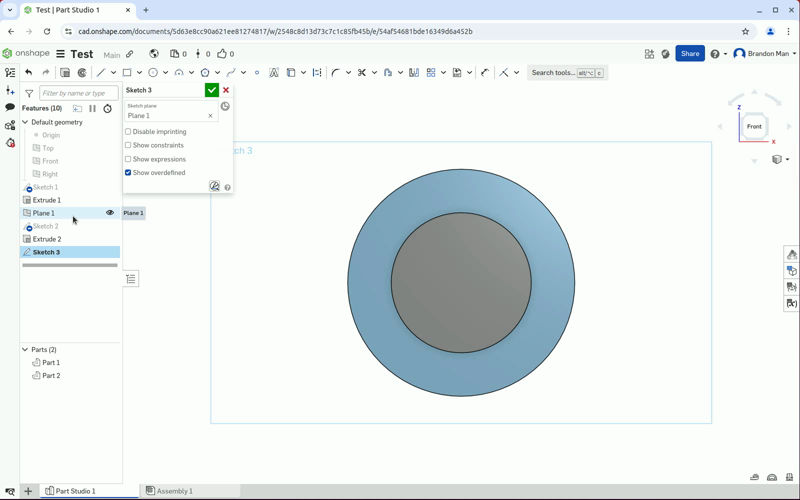
mouse_move(73, 352)
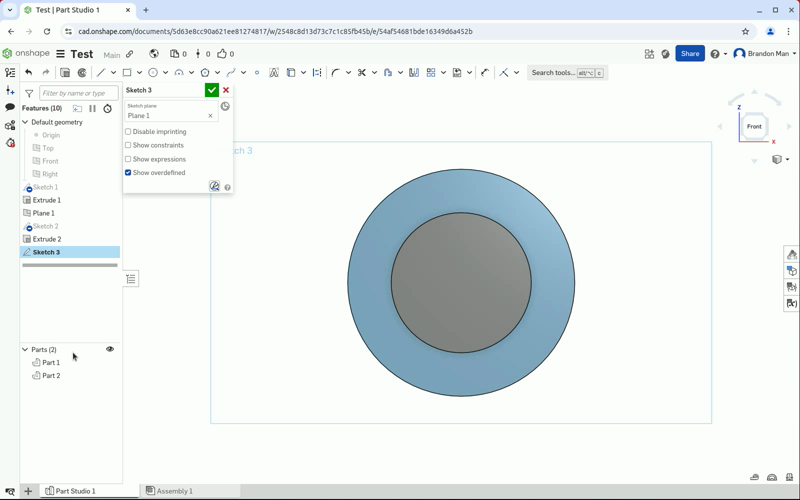
key(y)
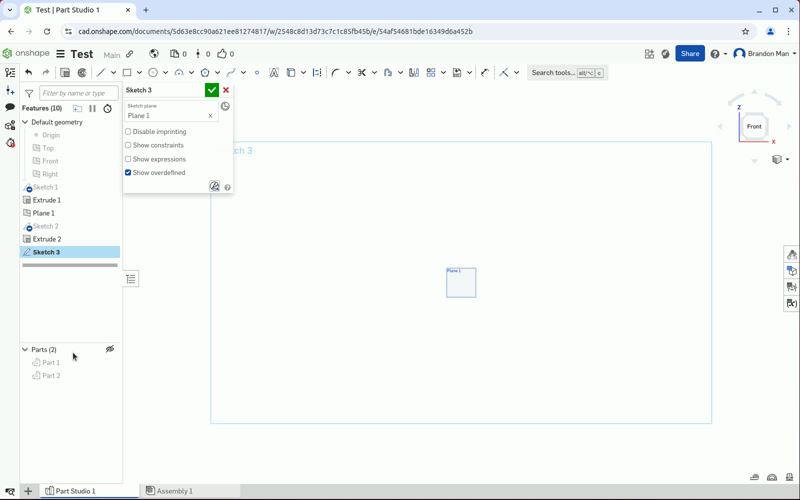
key(c)
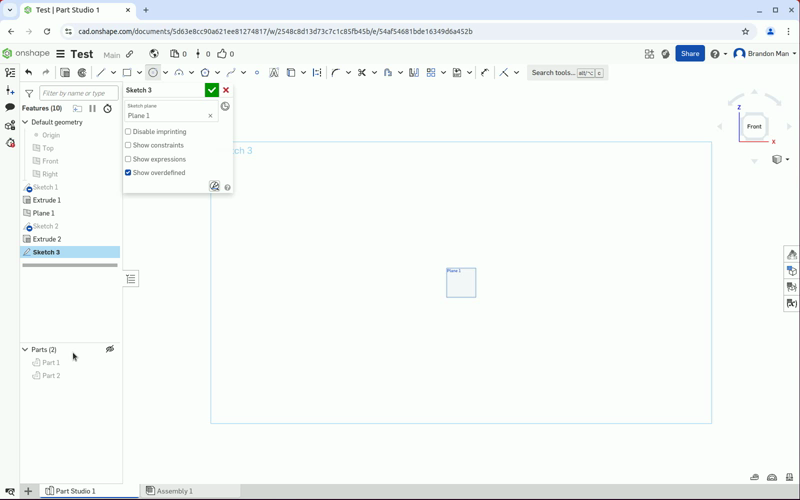
key_down(shift)
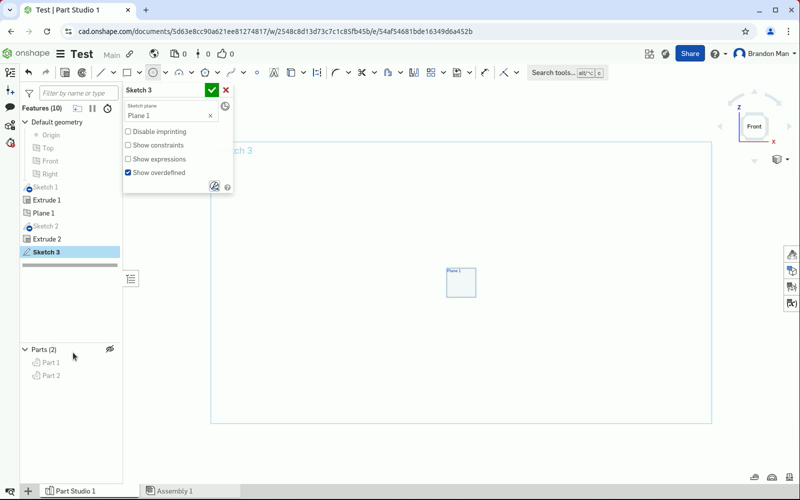
mouse_move(369, 282)
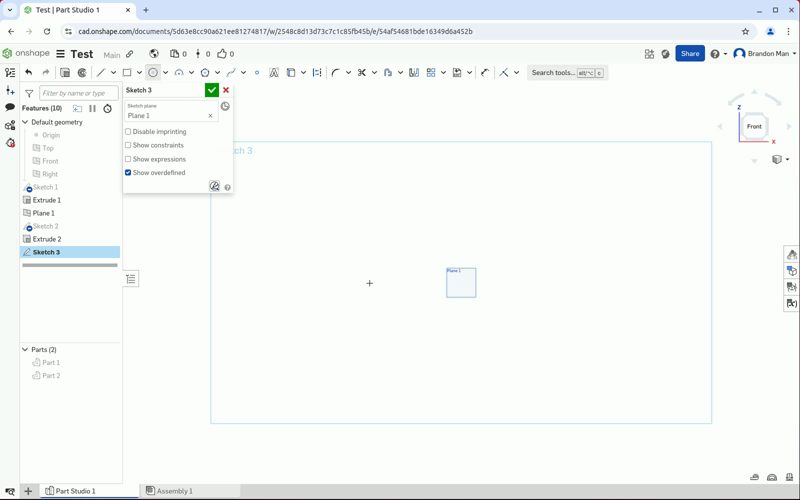
click(369, 282)
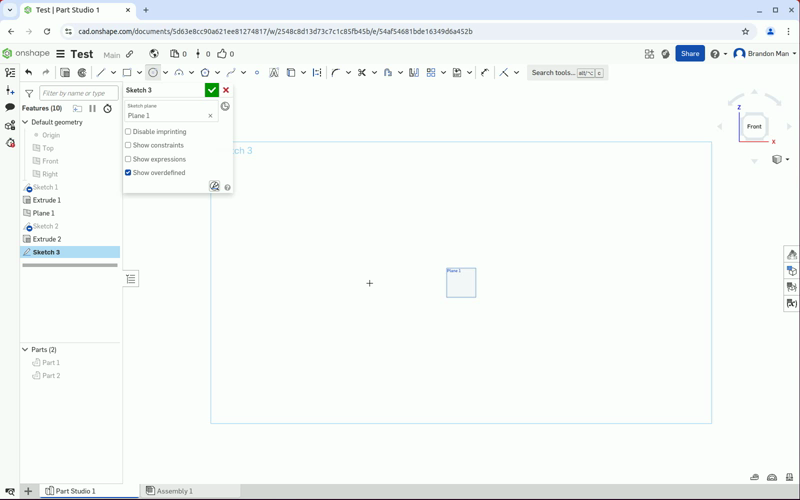
key_up(shift)
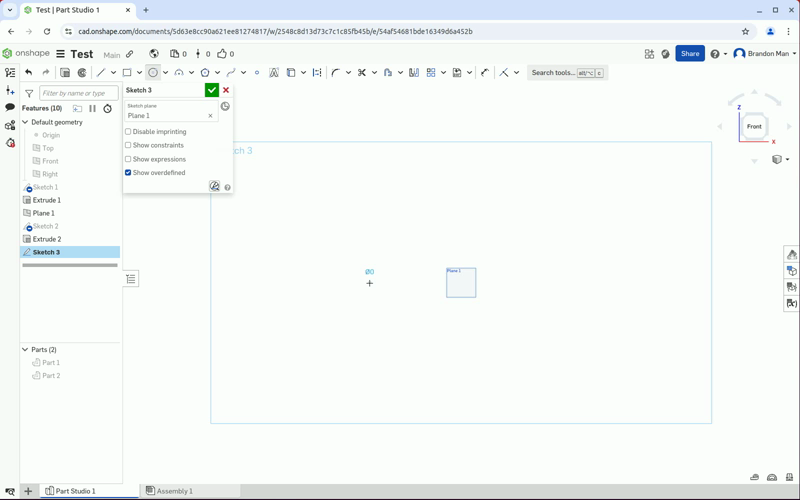
mouse_move(377, 282)
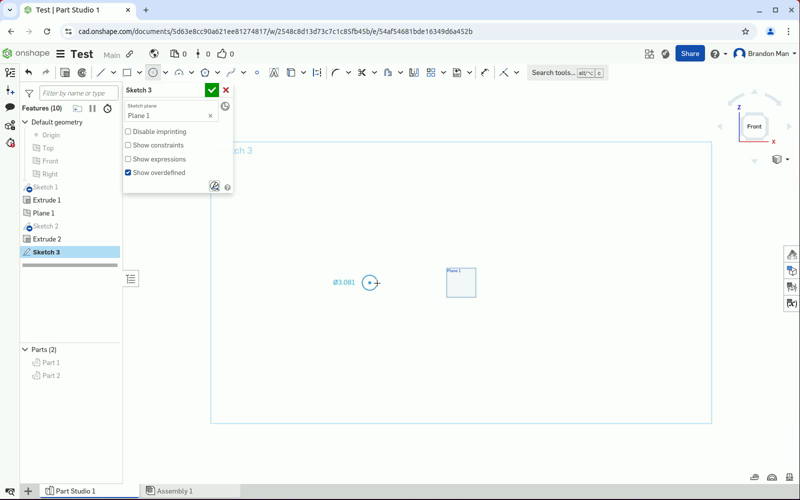
click(377, 282)
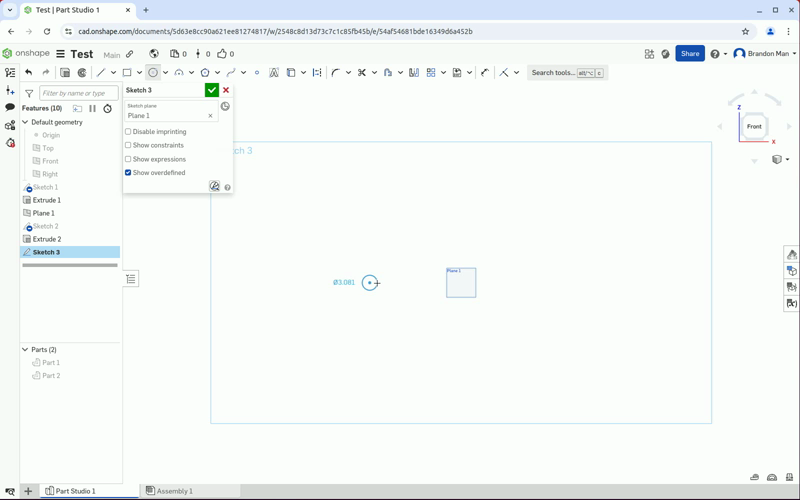
key(esc)
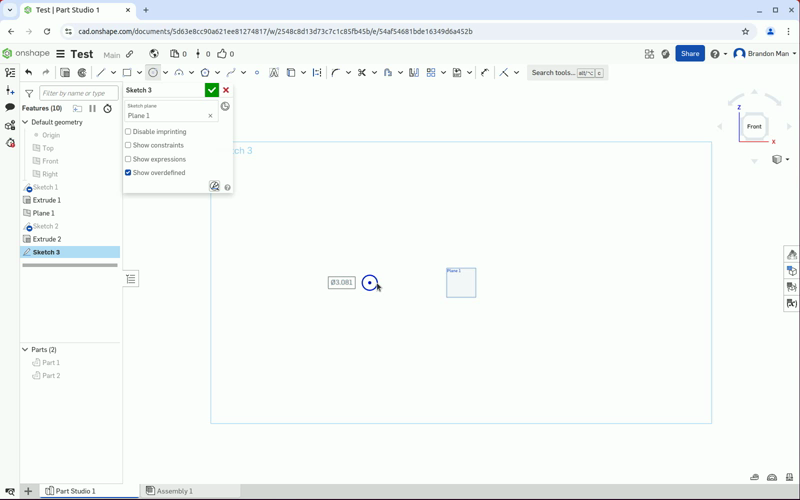
mouse_move(366, 279)
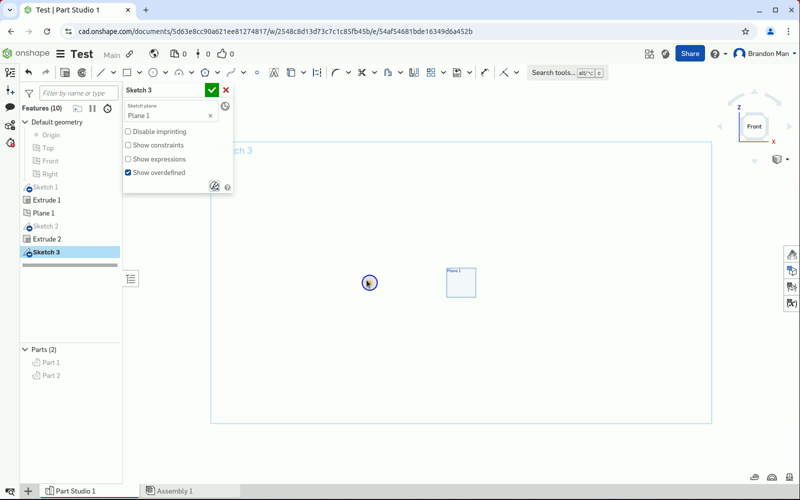
scroll(6)
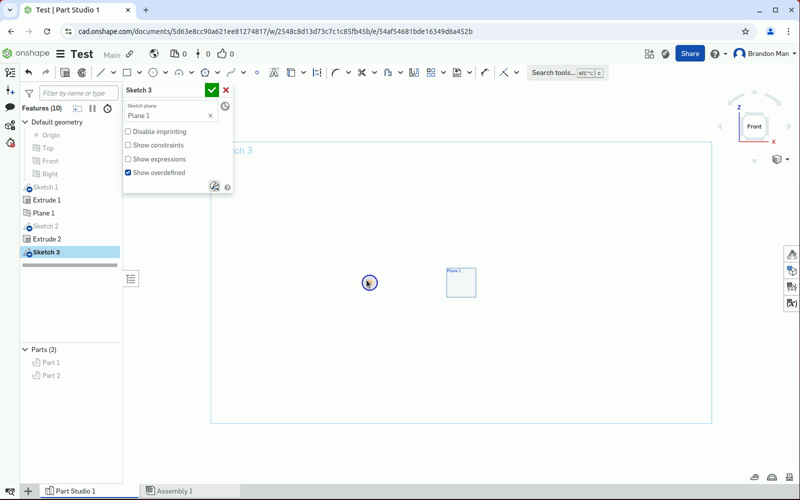
scroll(6)
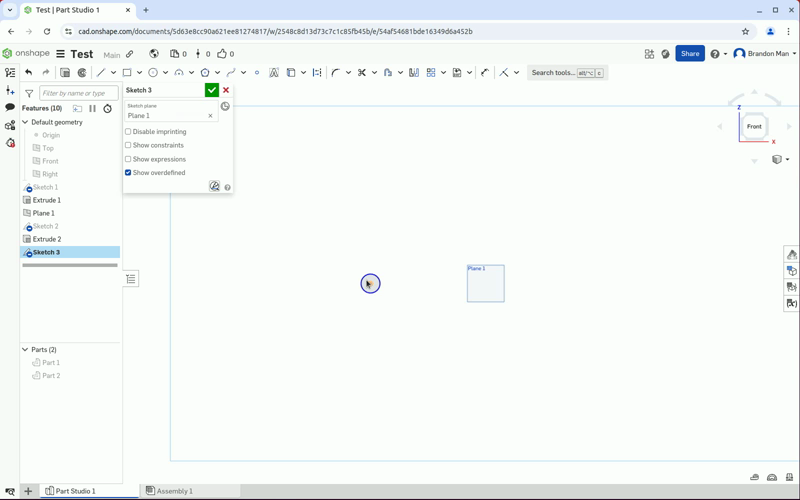
scroll(6)
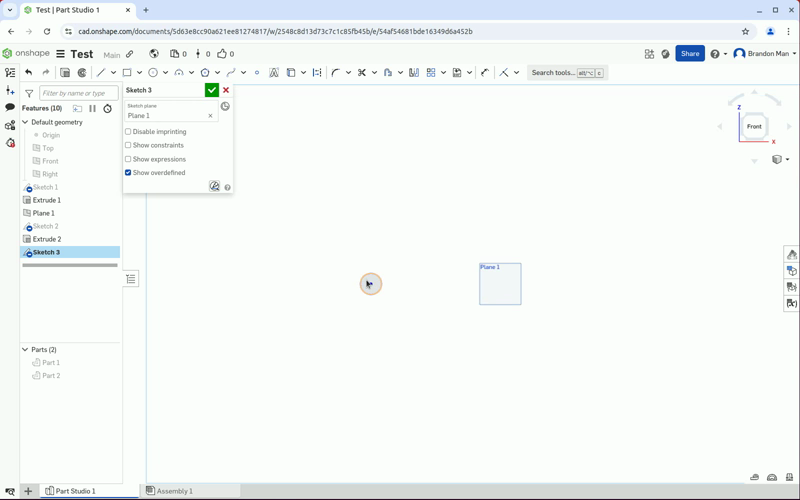
scroll(6)
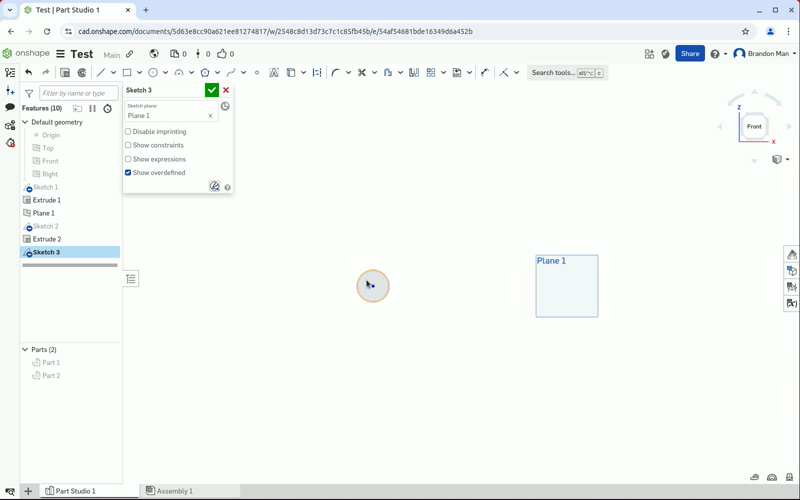
scroll(6)
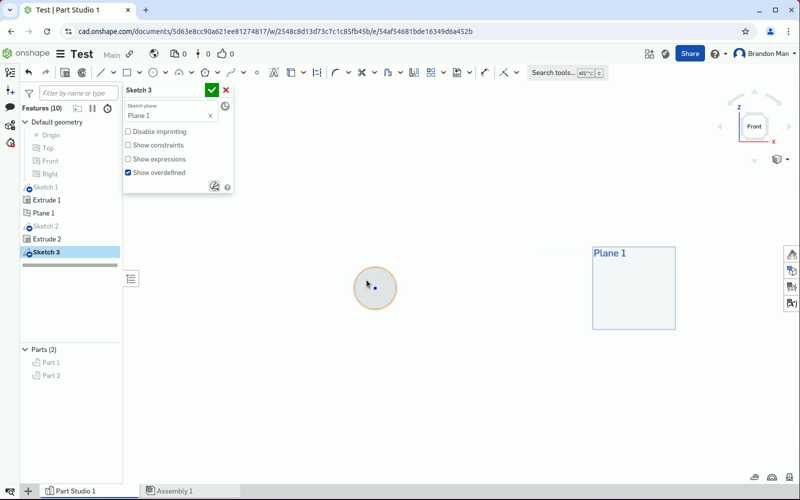
scroll(6)
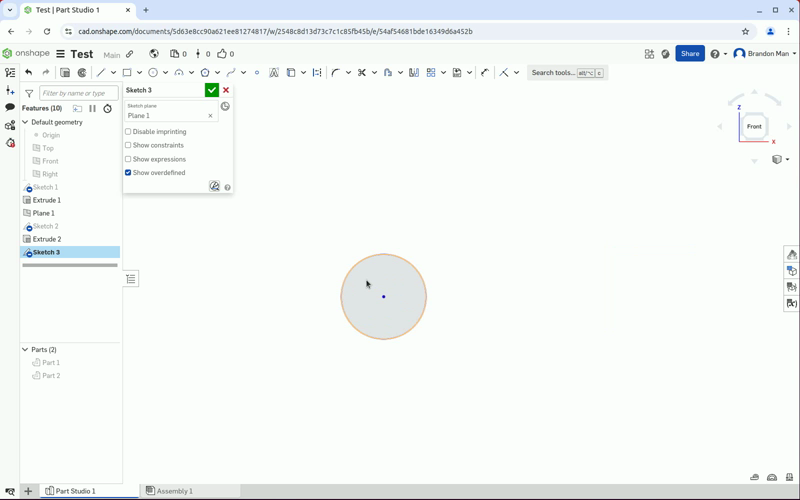
scroll(6)
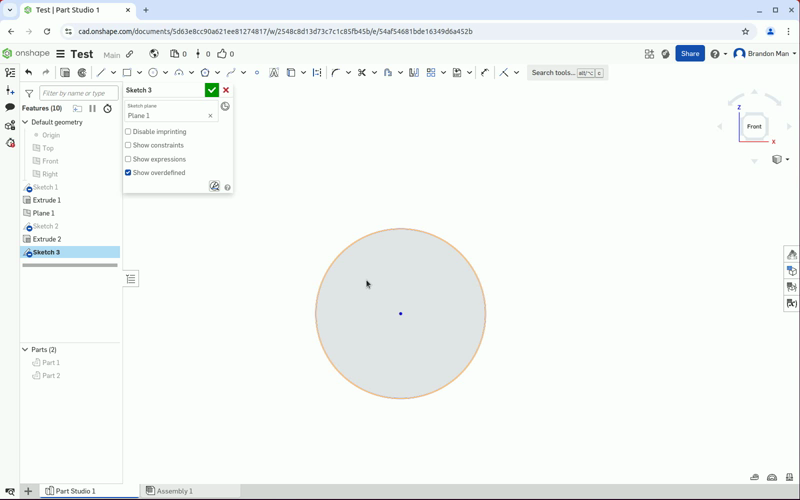
click(366, 279)
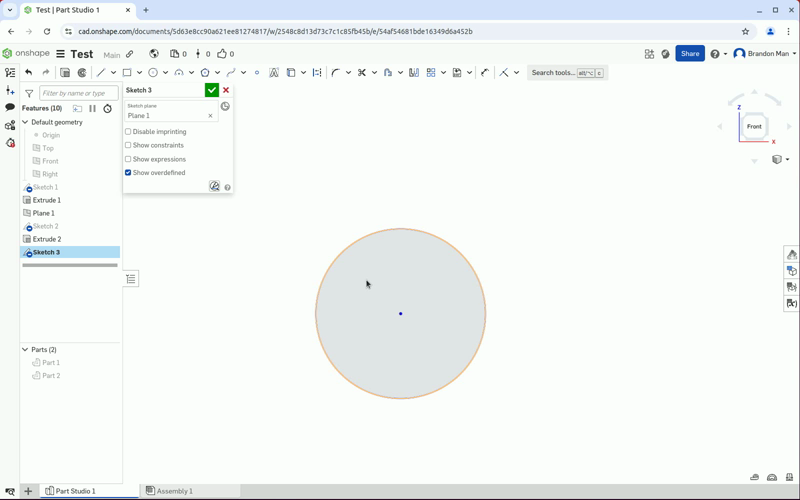
scroll(-6)
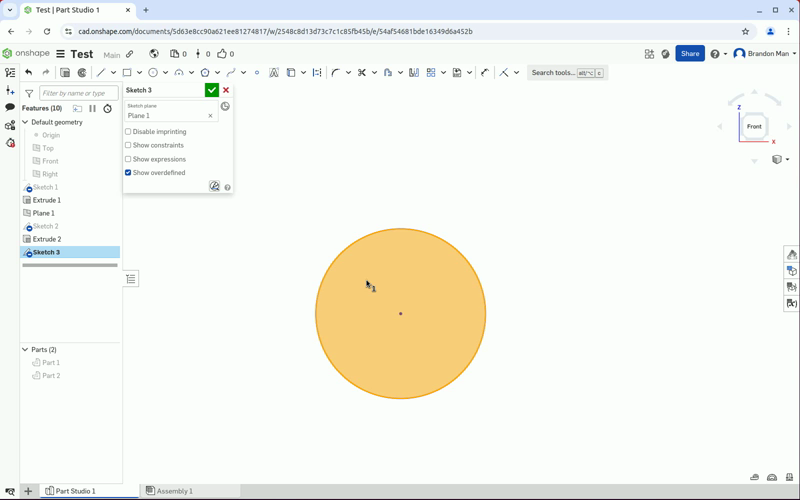
scroll(-6)
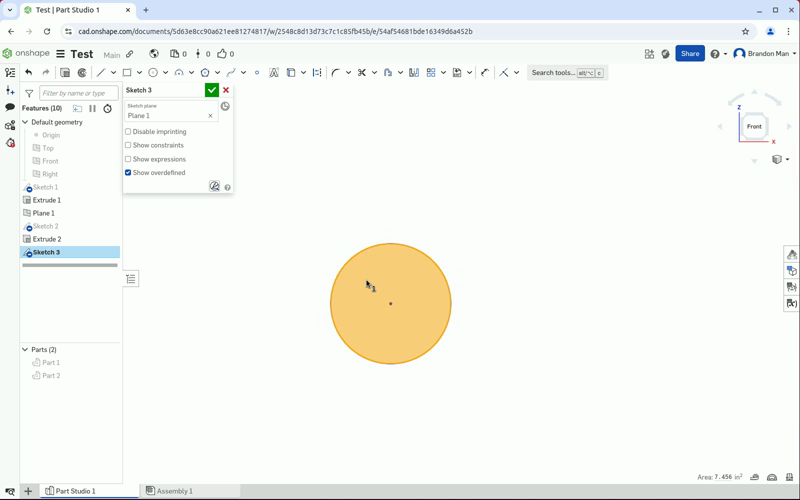
scroll(-6)
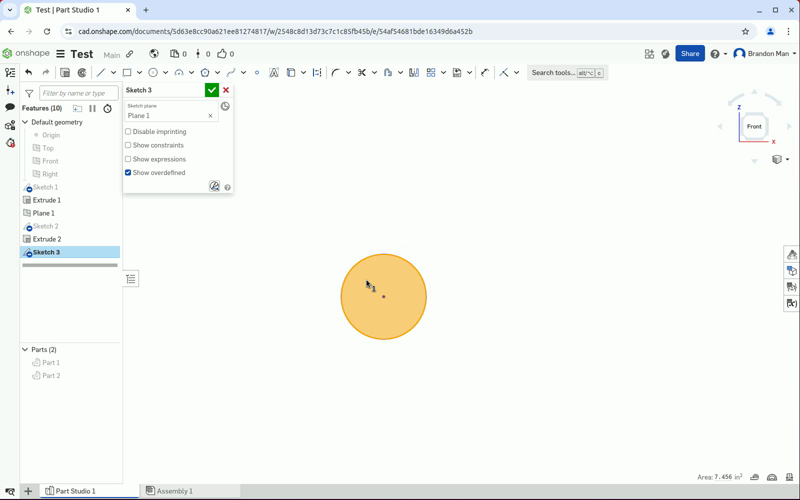
scroll(-6)
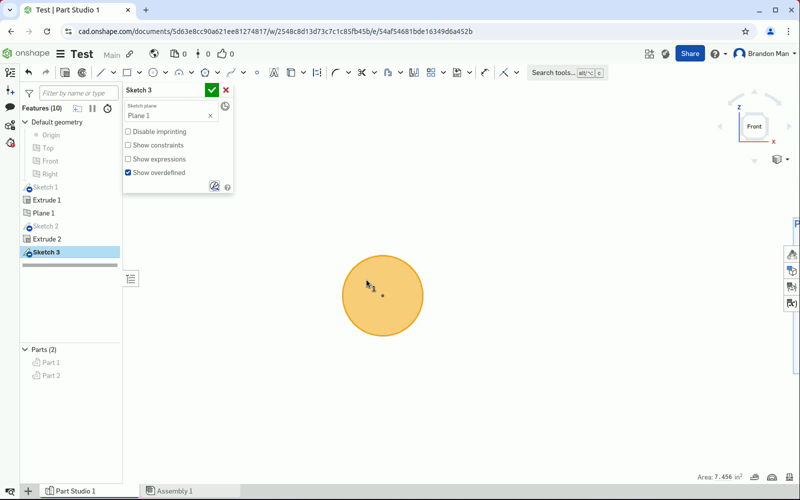
scroll(-6)
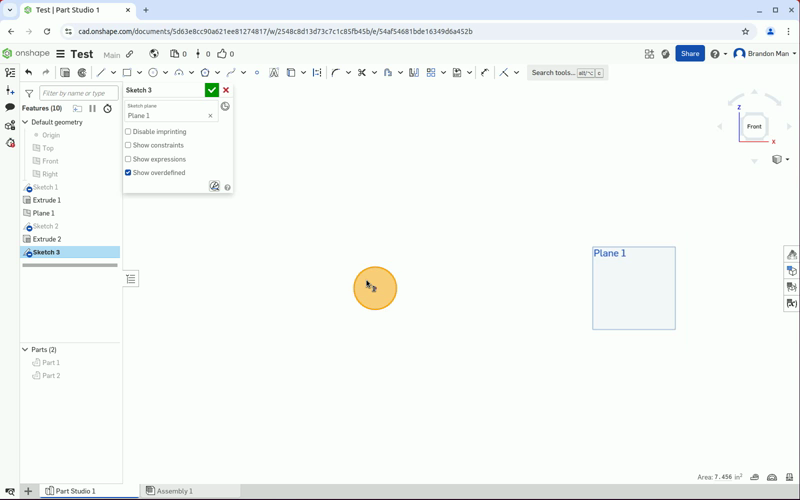
scroll(-6)
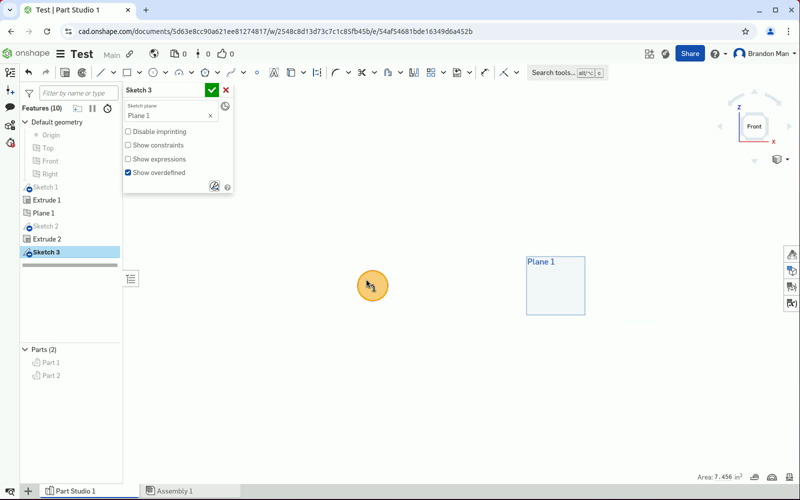
scroll(-6)
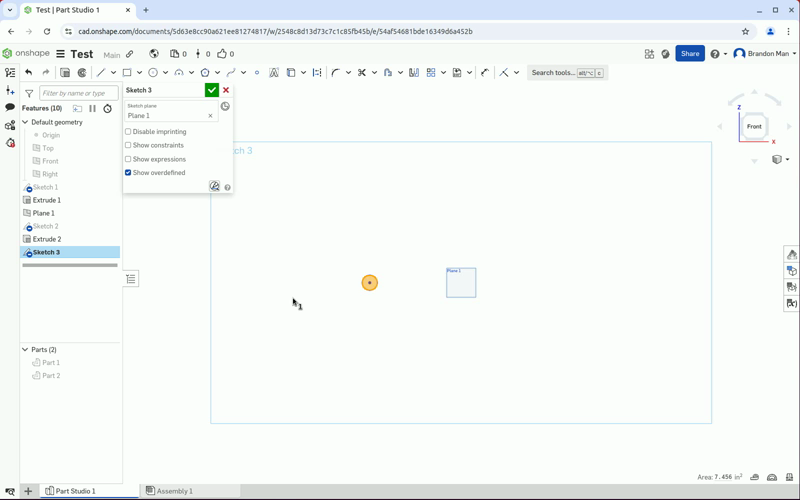
mouse_move(73, 352)
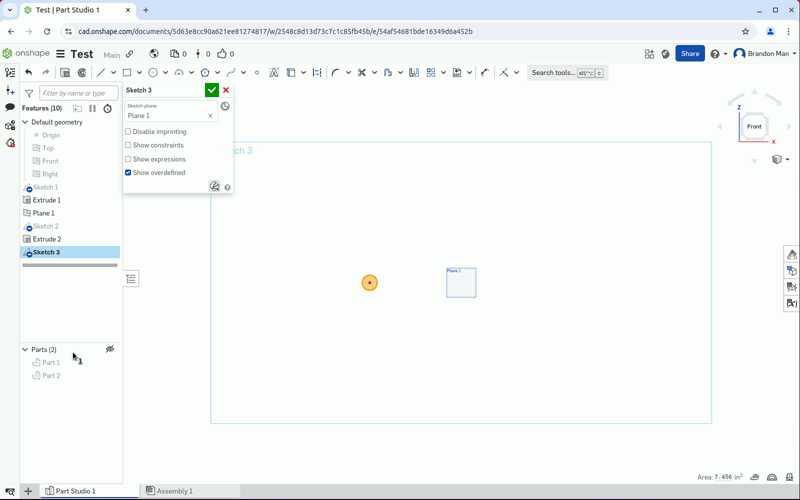
key(shift+y)
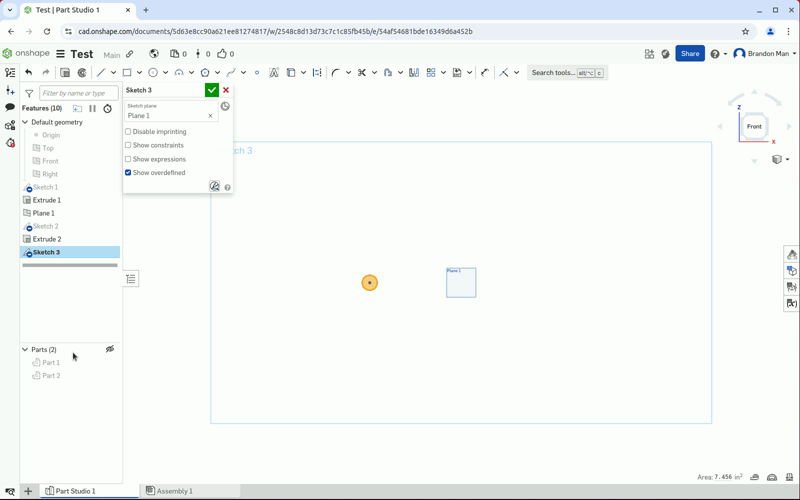
key(shift+e)
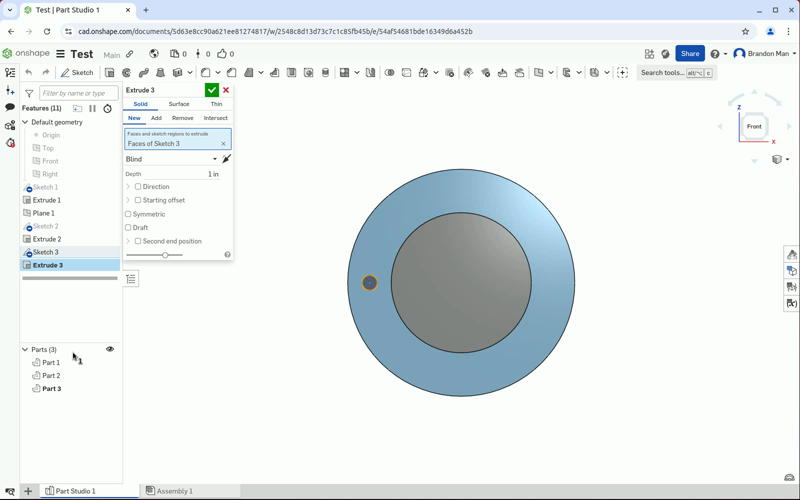
mouse_move(143, 106)
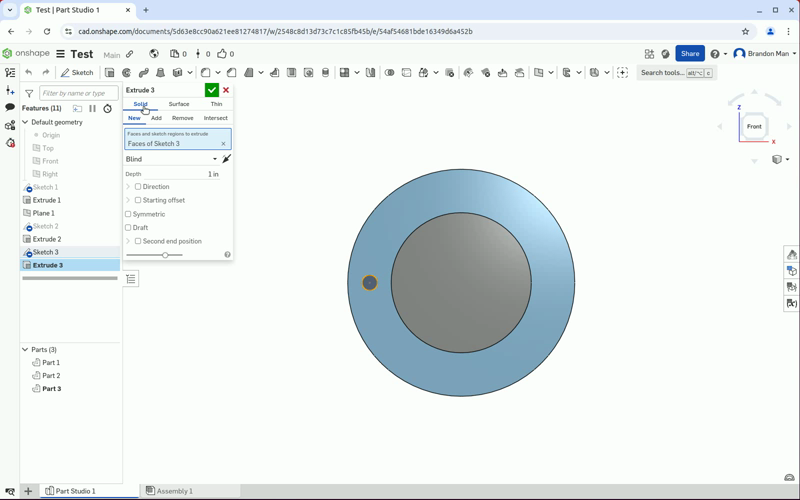
click(143, 106)
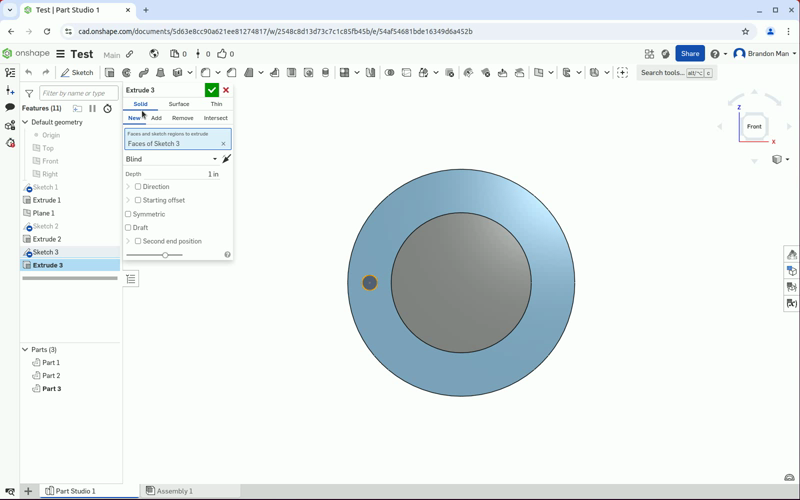
mouse_move(137, 120)
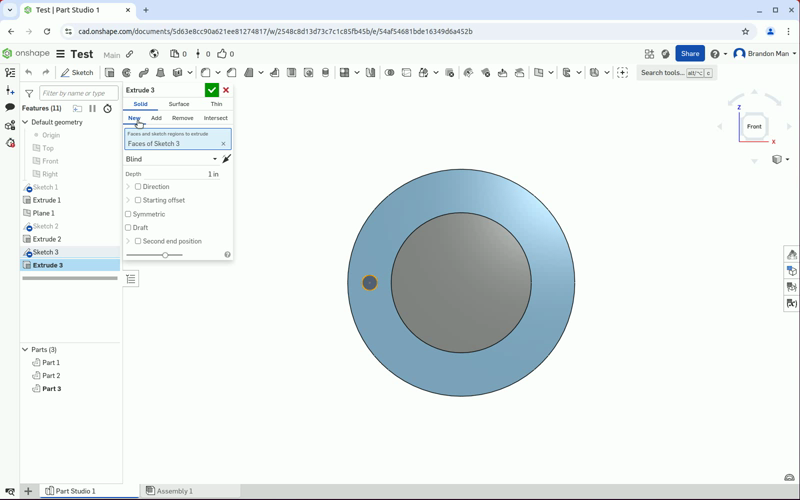
click(137, 120)
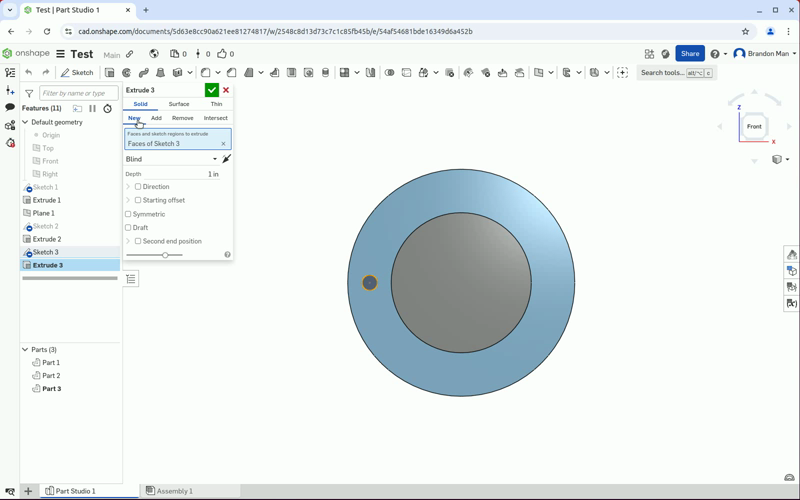
key(tab, 4)
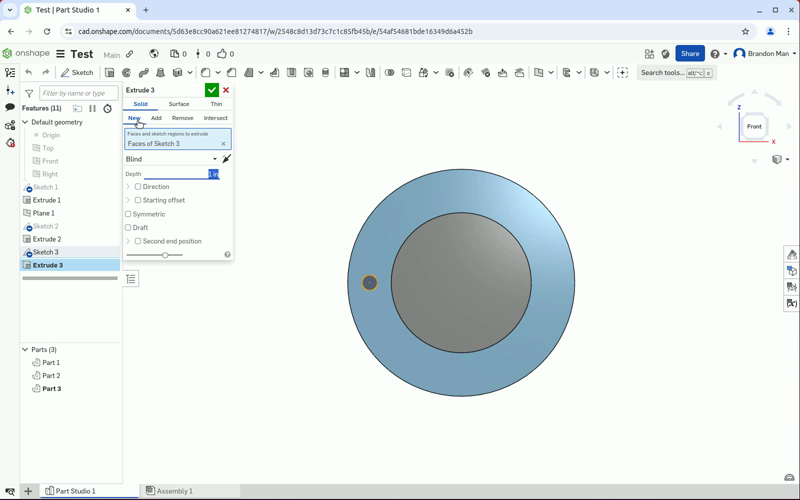
text(6.499)
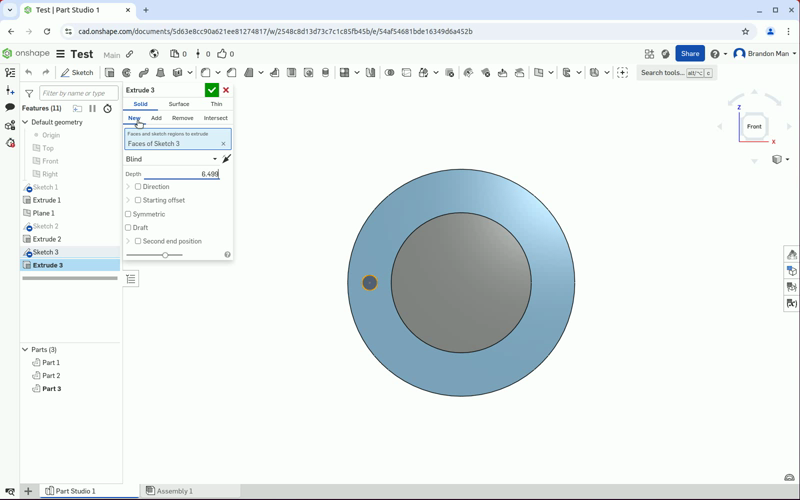
key(enter)
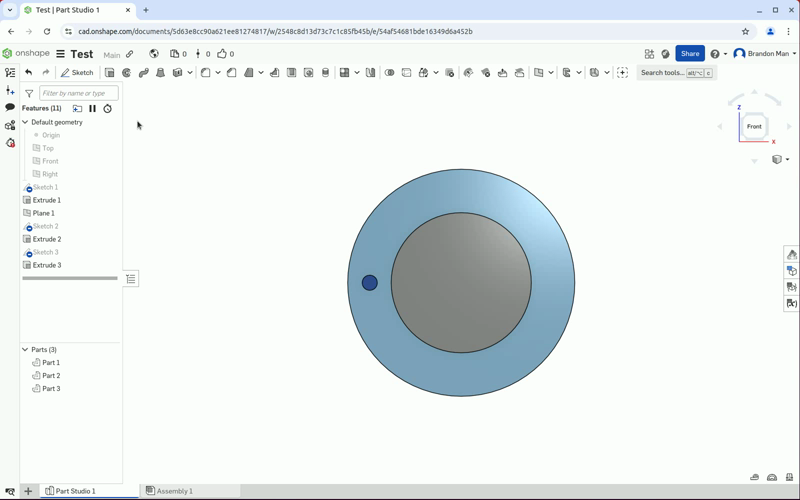
key(shift+h)
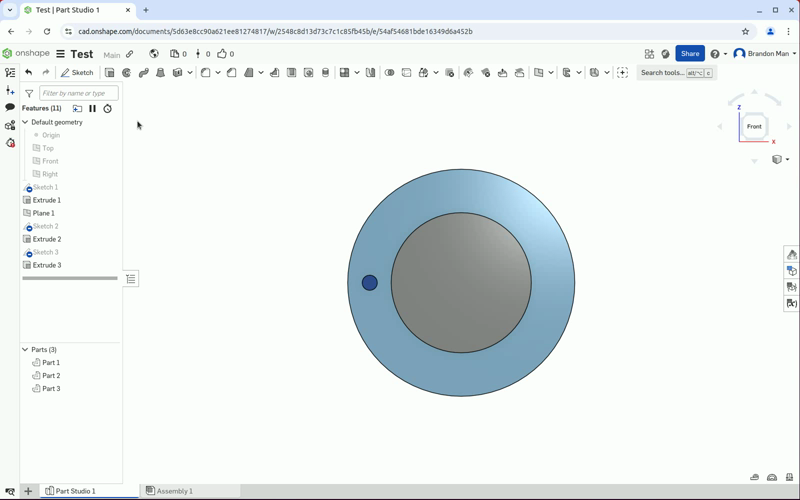
key(shift+h)
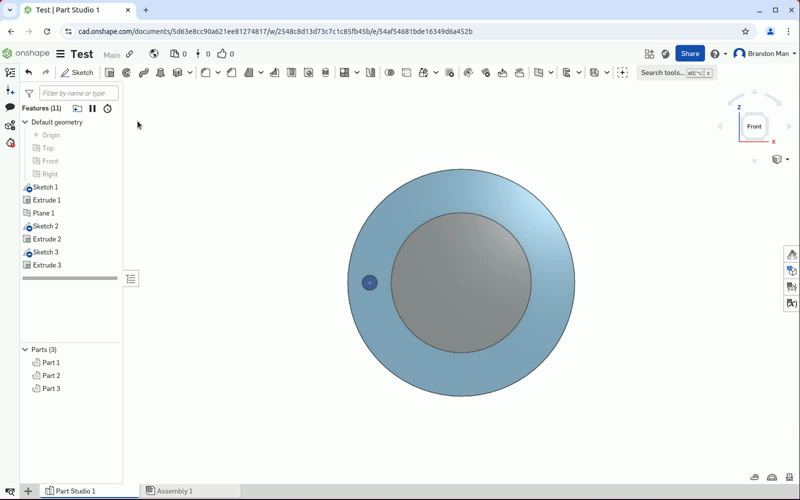
key(shift+7)
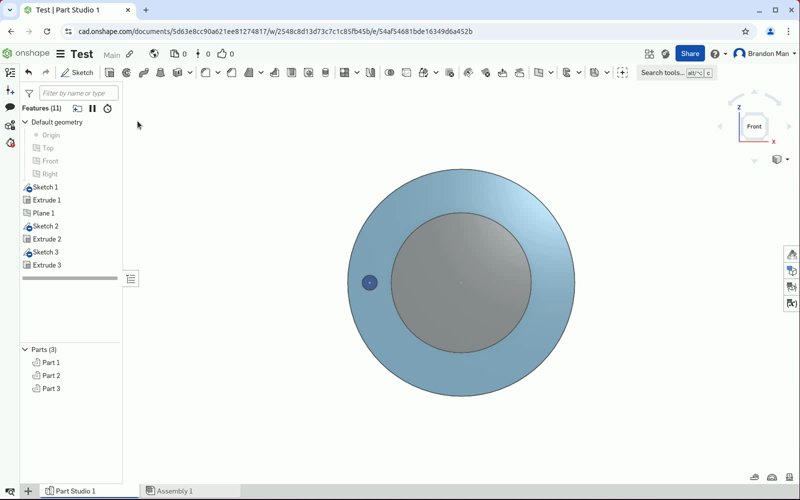
key(left, 2)
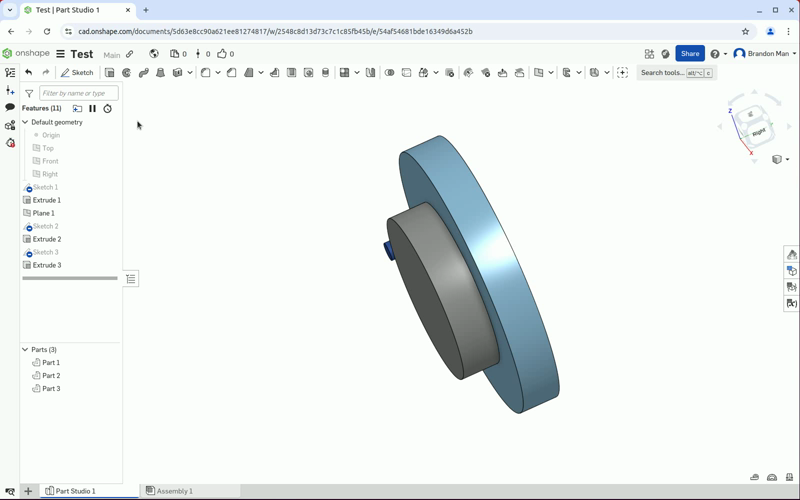
key(down, 2)
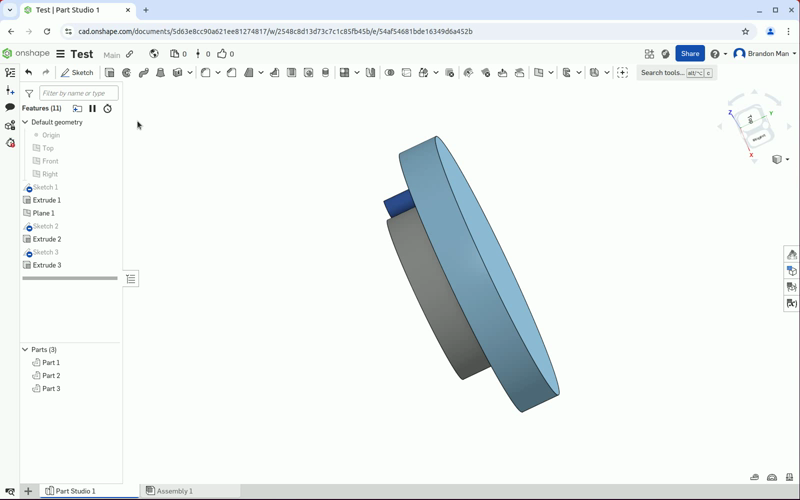
key(up, 2)
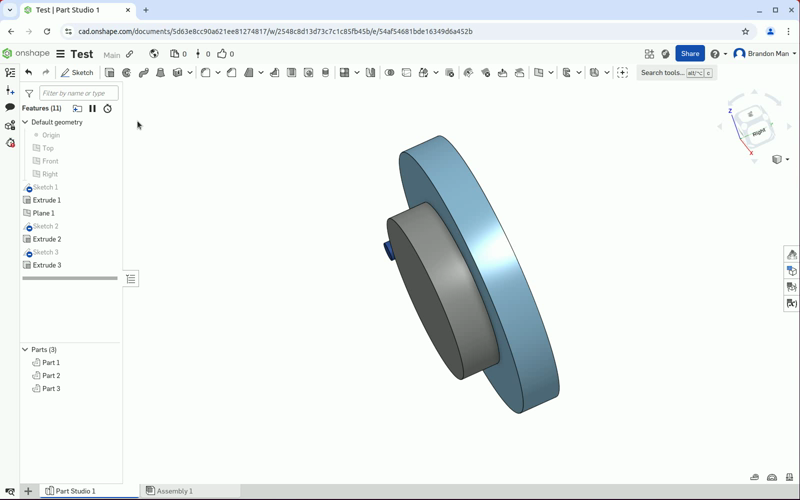
key(right, 2)
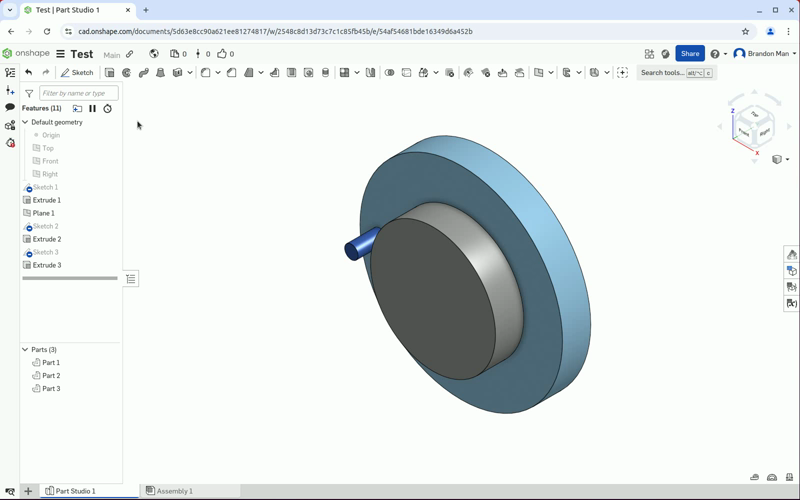
mouse_move(73, 189)
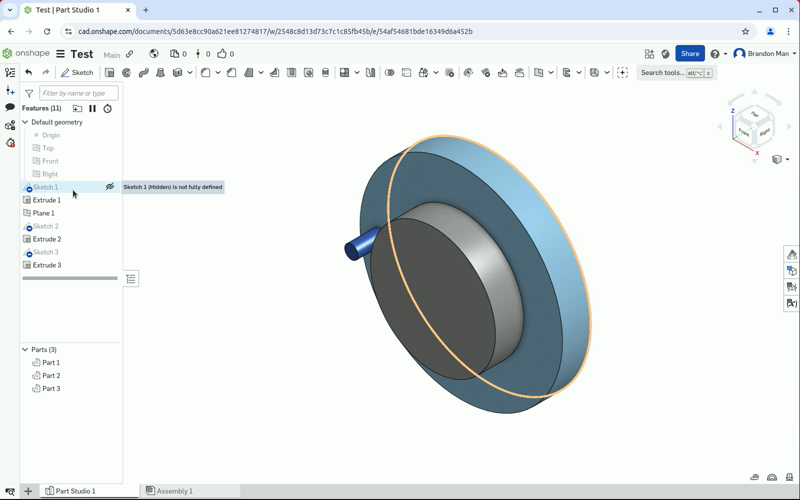
click(73, 189)